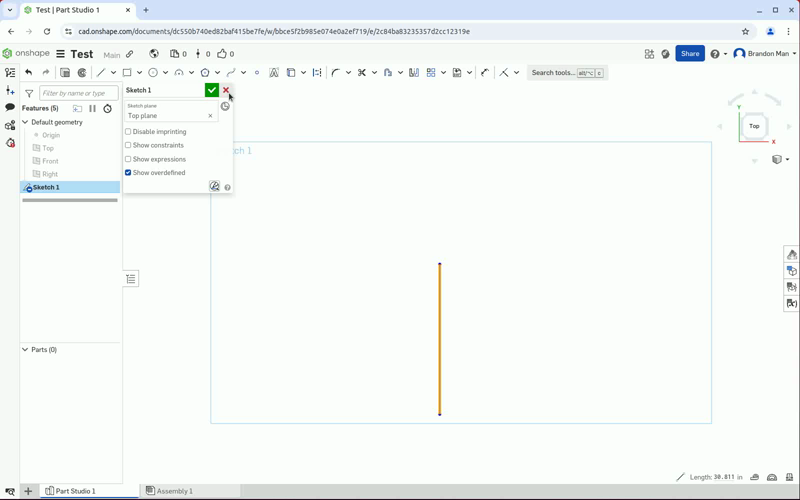
key(shift+h)
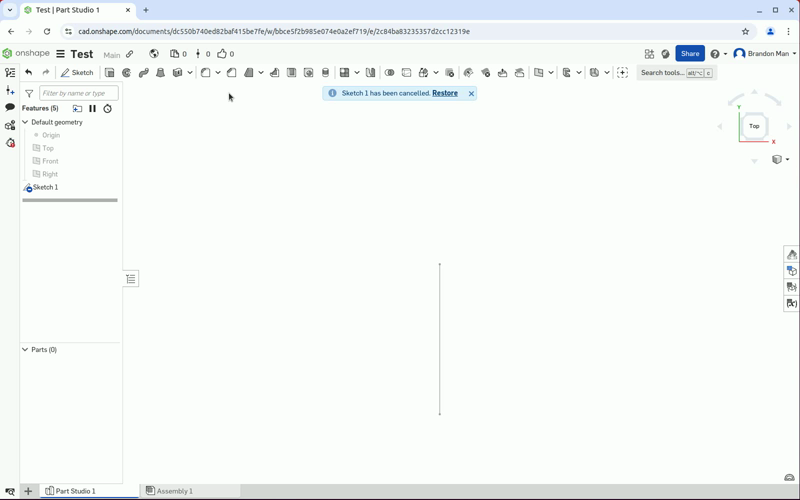
mouse_move(73, 352)
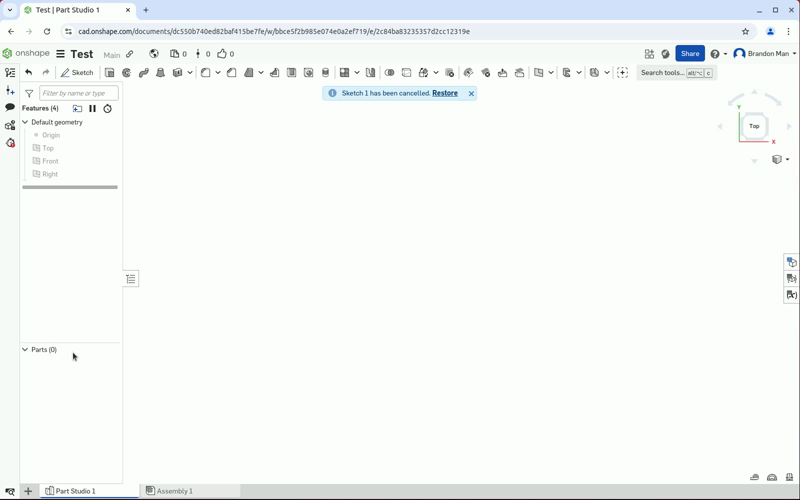
key(y)
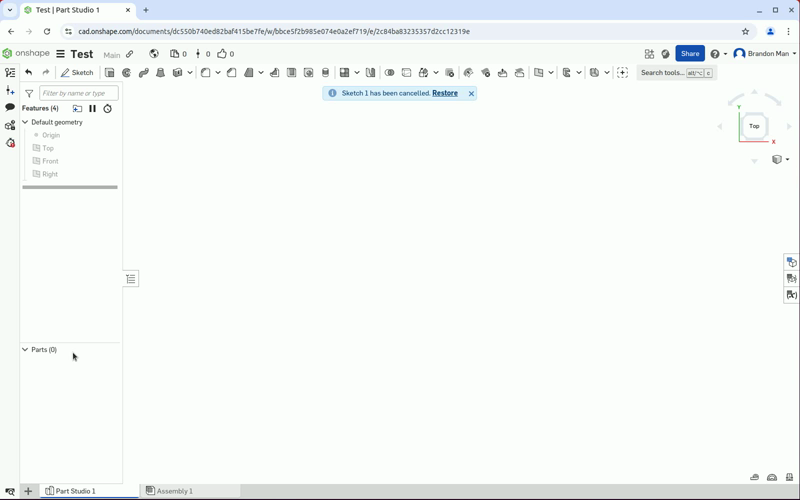
key(shift+p)
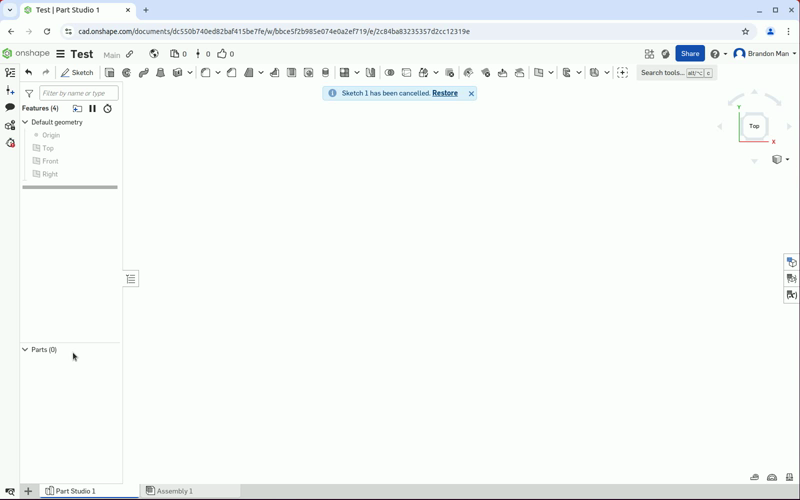
key(space)
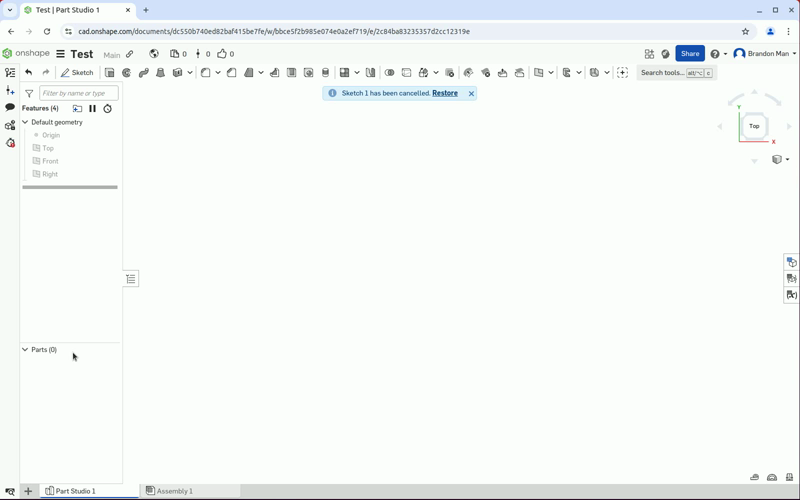
key_down(shift)
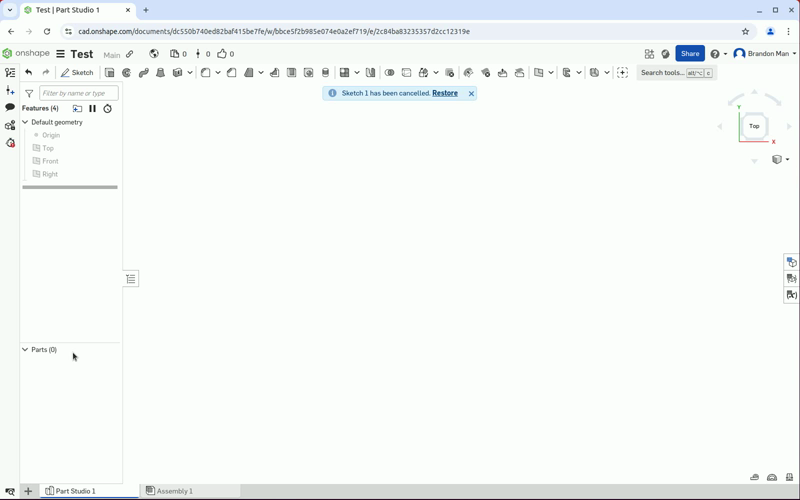
key(up)
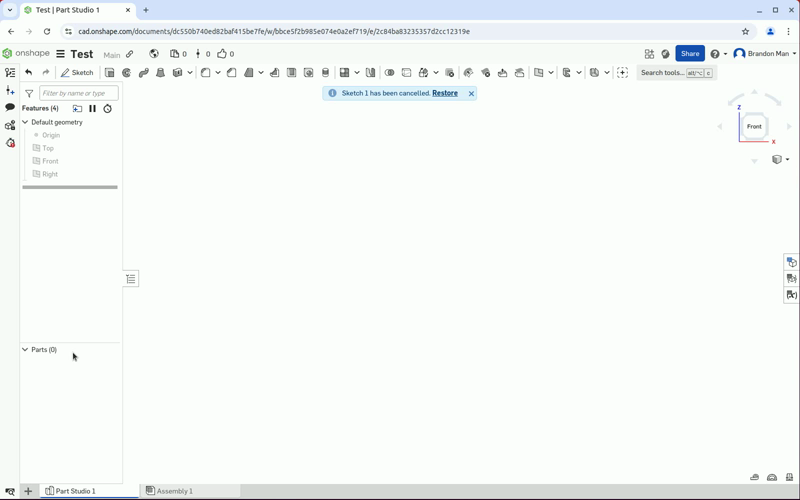
key_up(shift)
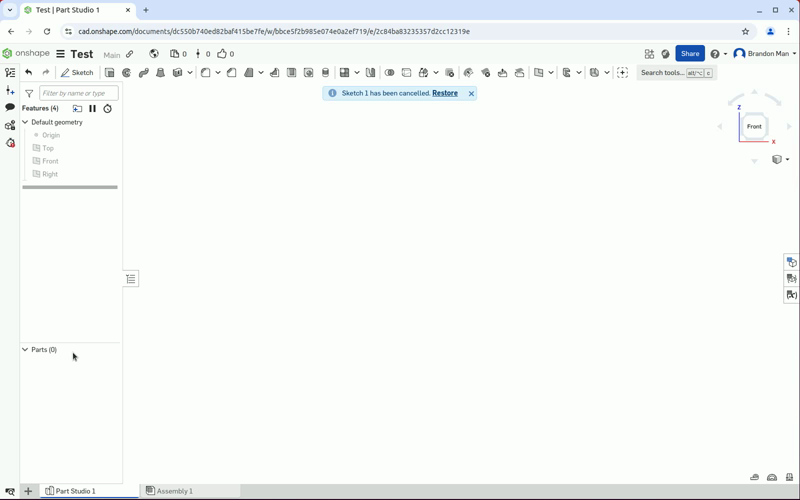
mouse_move(73, 352)
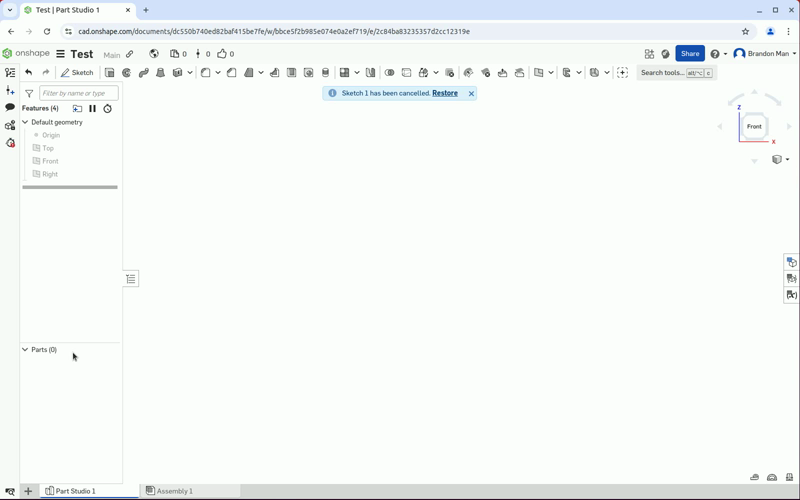
key(shift+y)
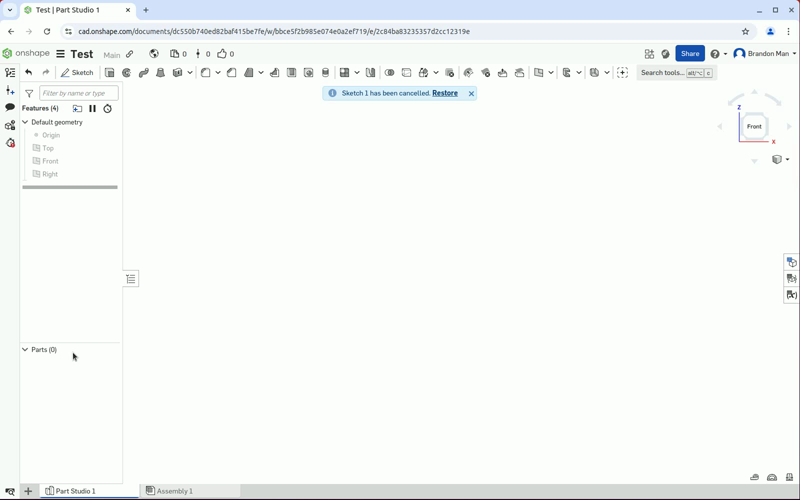
key(shift+s)
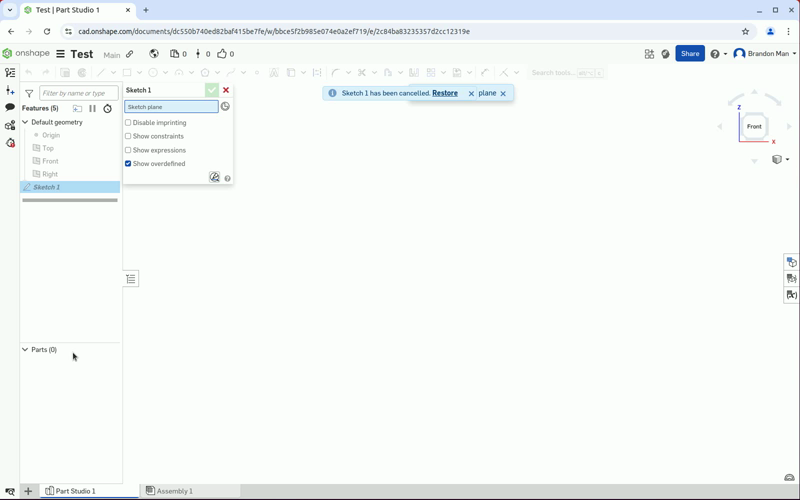
mouse_move(73, 163)
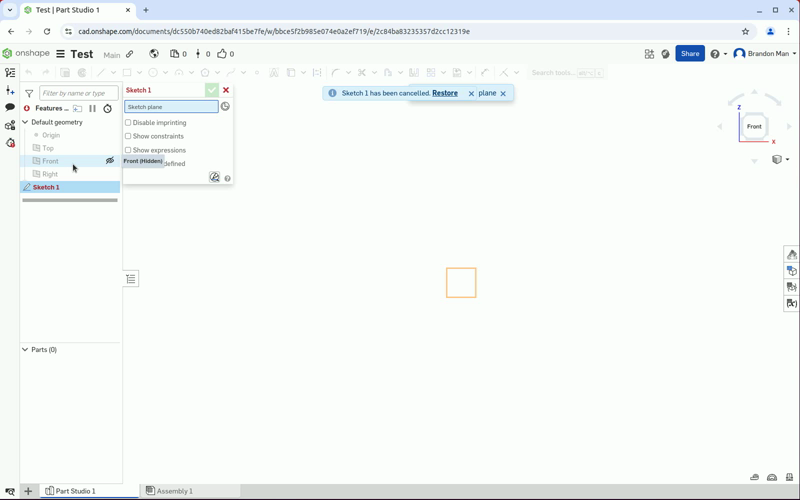
click(73, 163)
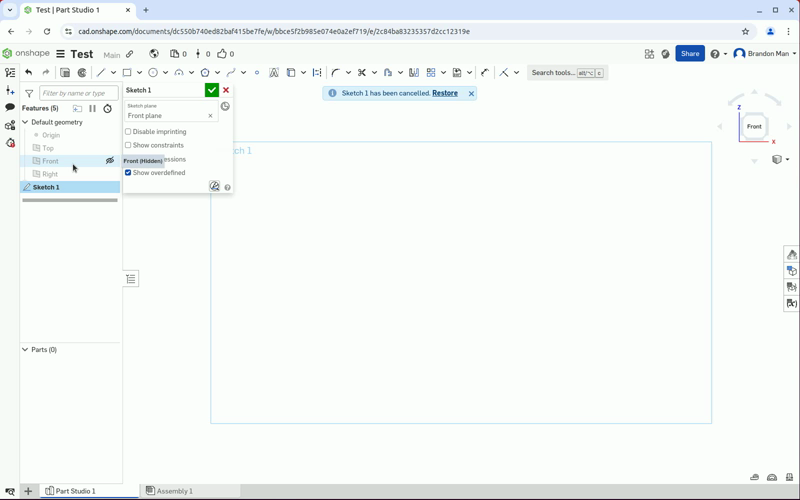
mouse_move(73, 352)
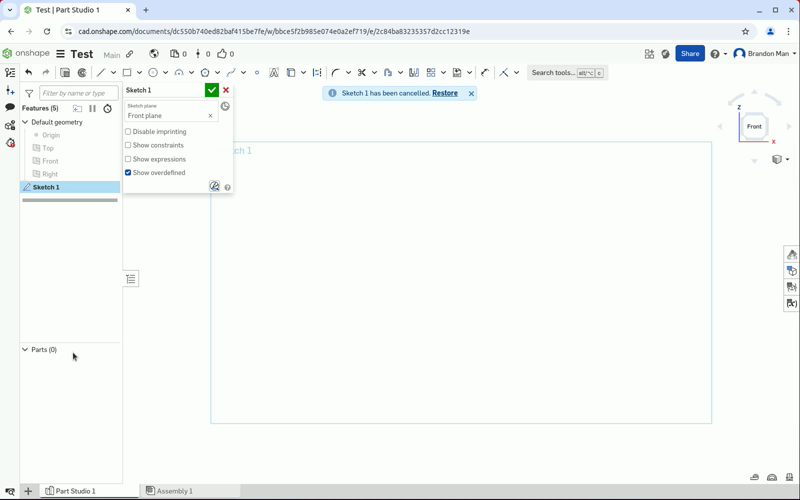
key(y)
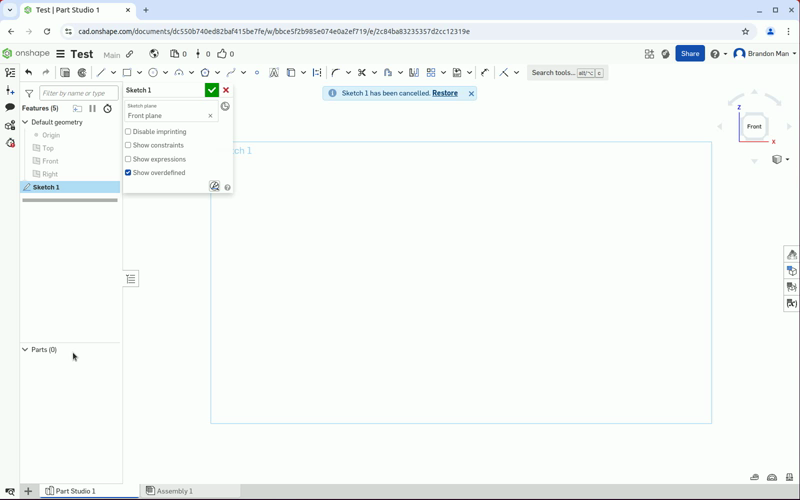
key(a)
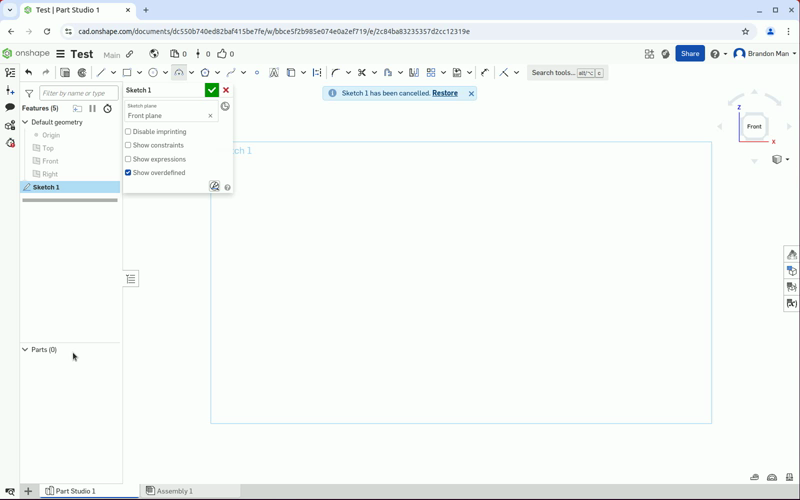
key_down(shift)
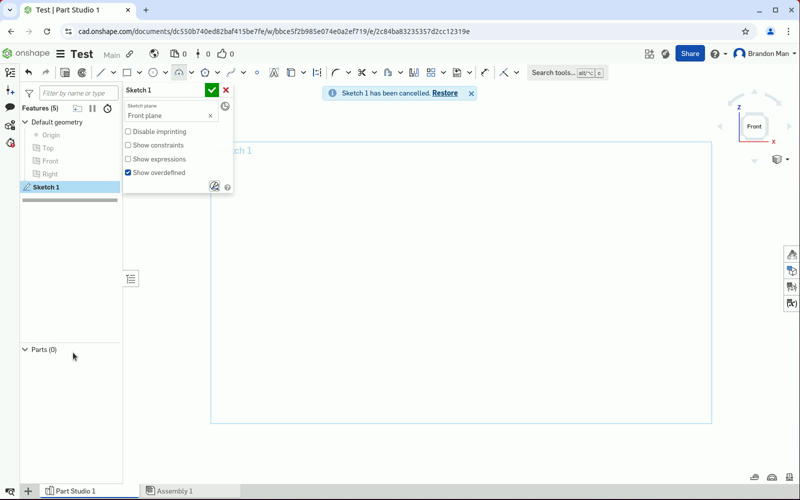
mouse_move(406, 288)
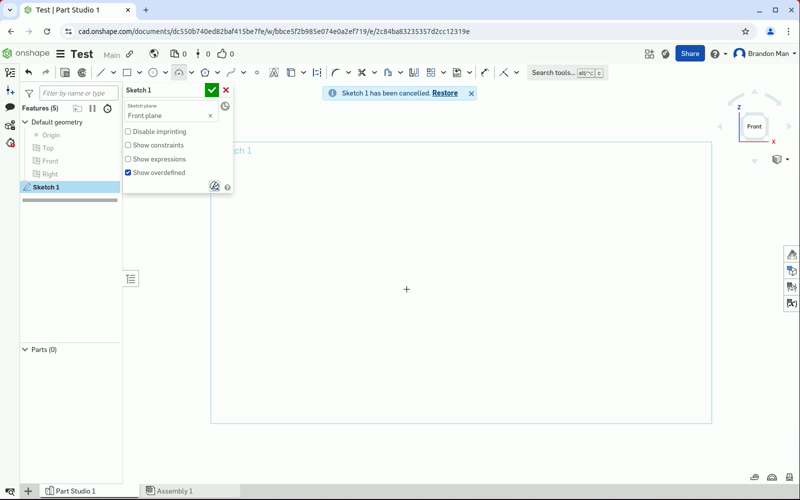
click(406, 288)
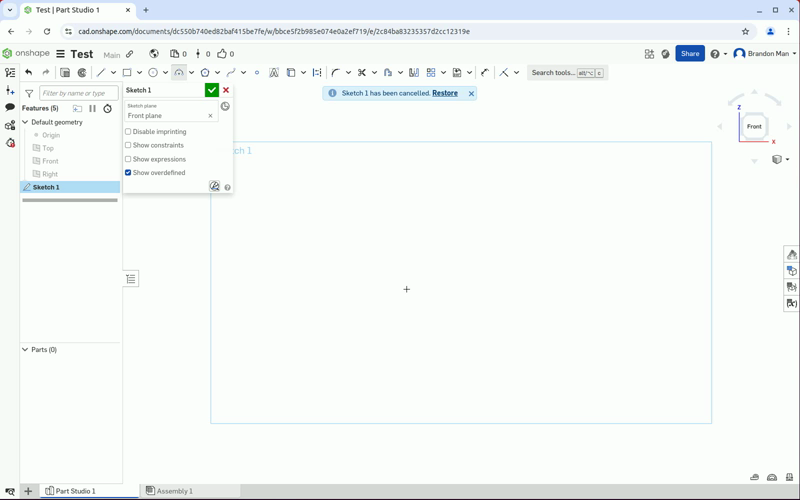
key_up(shift)
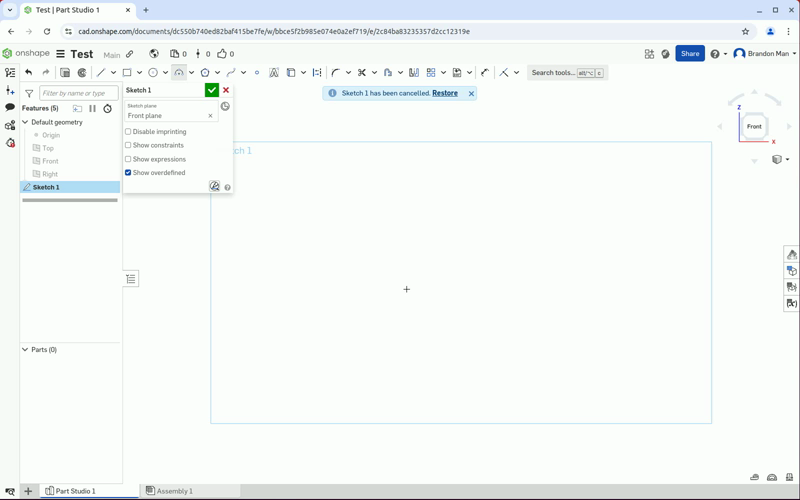
key_down(shift)
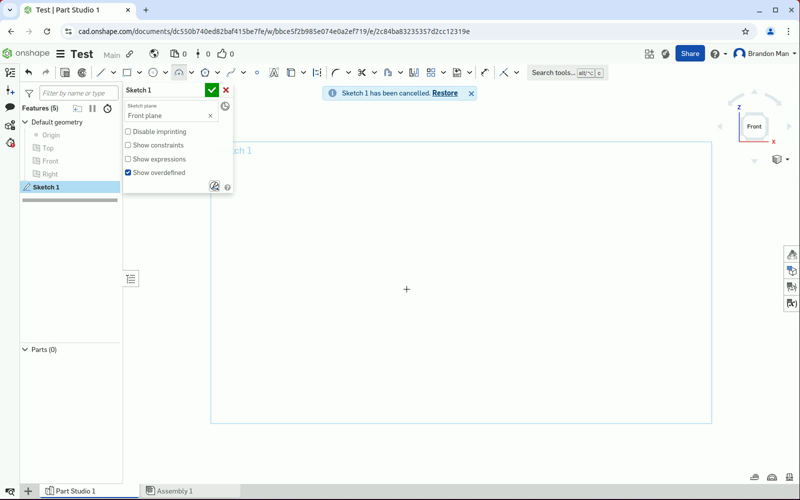
mouse_move(417, 301)
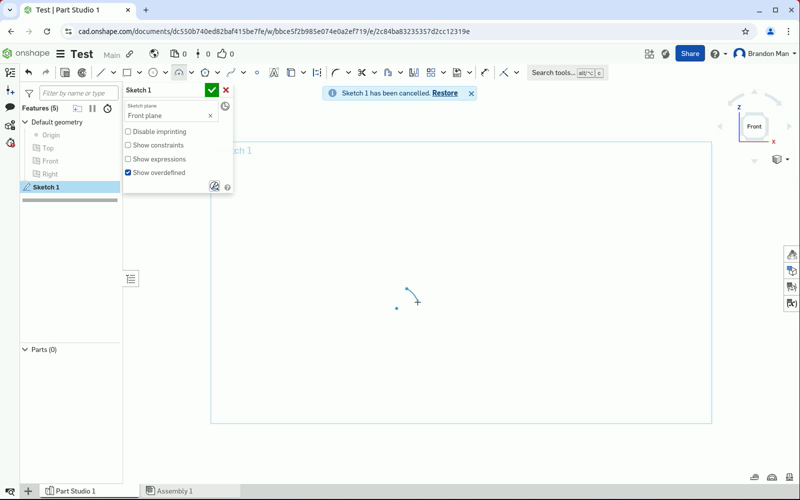
click(417, 301)
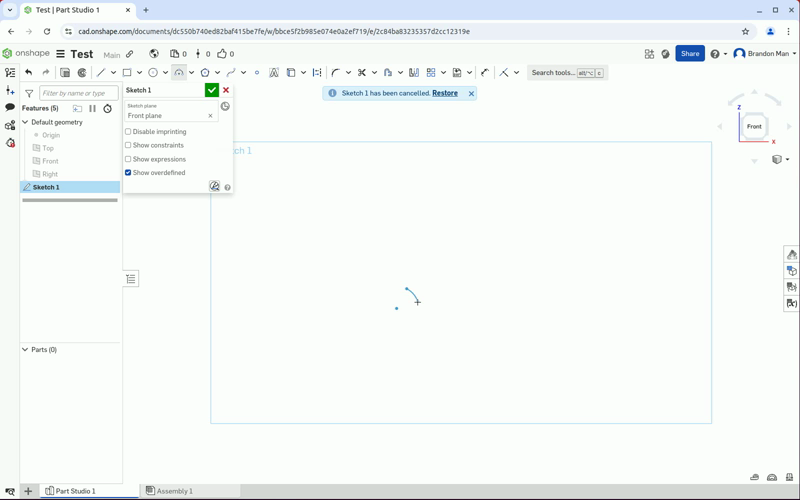
mouse_move(409, 297)
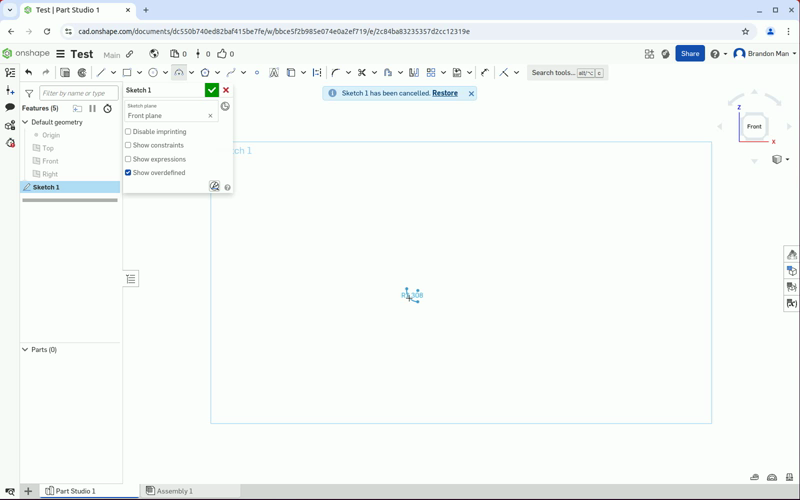
click(409, 297)
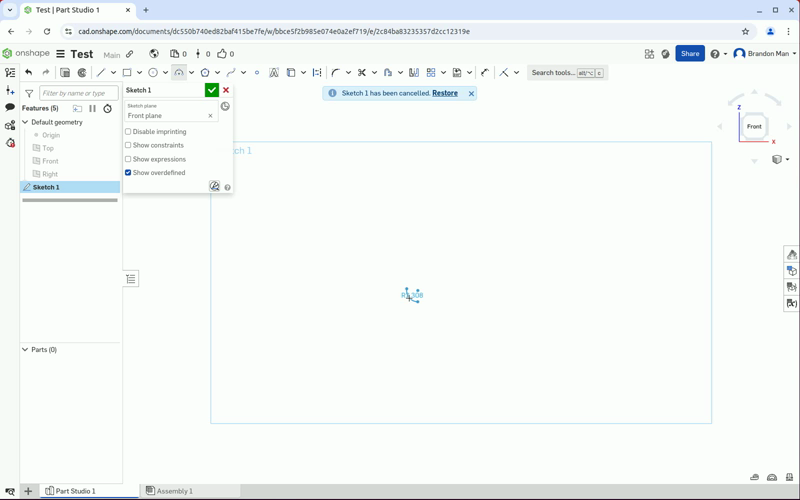
key_up(shift)
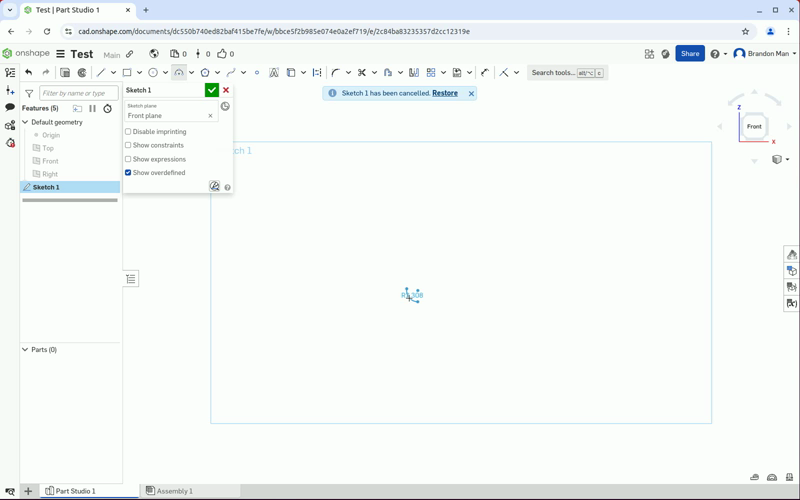
key(esc)
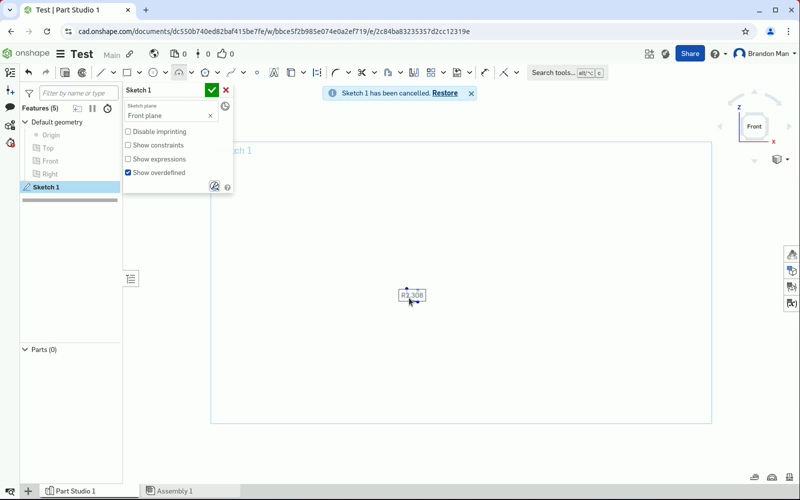
key(l)
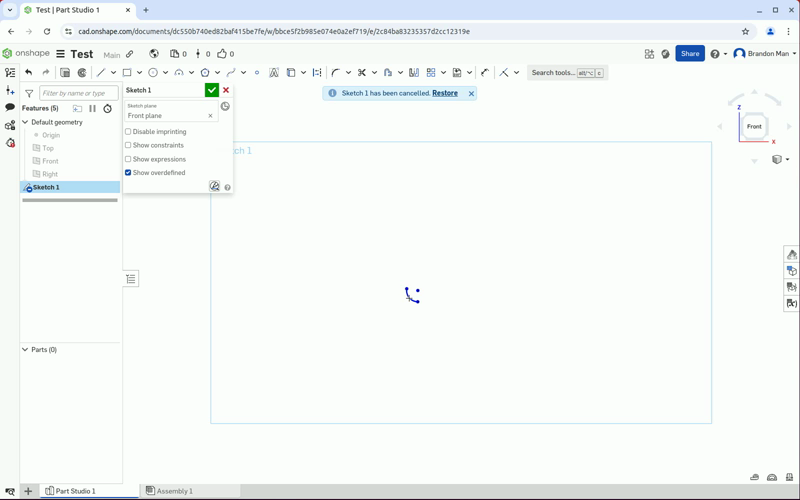
mouse_move(417, 301)
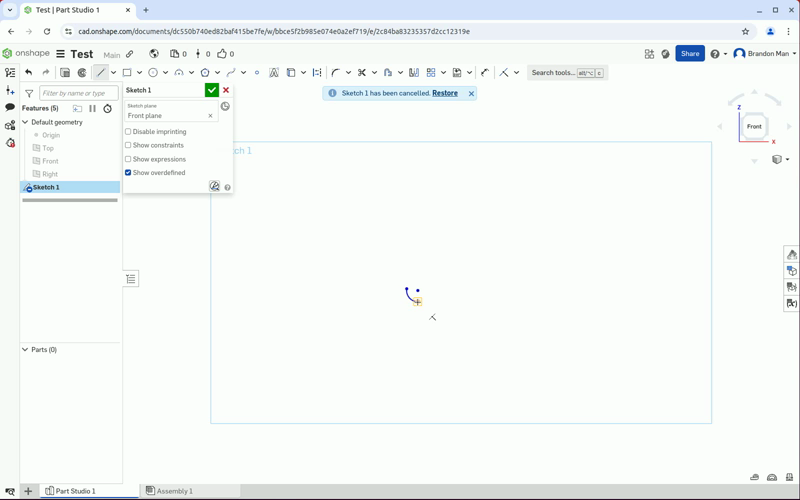
click(417, 301)
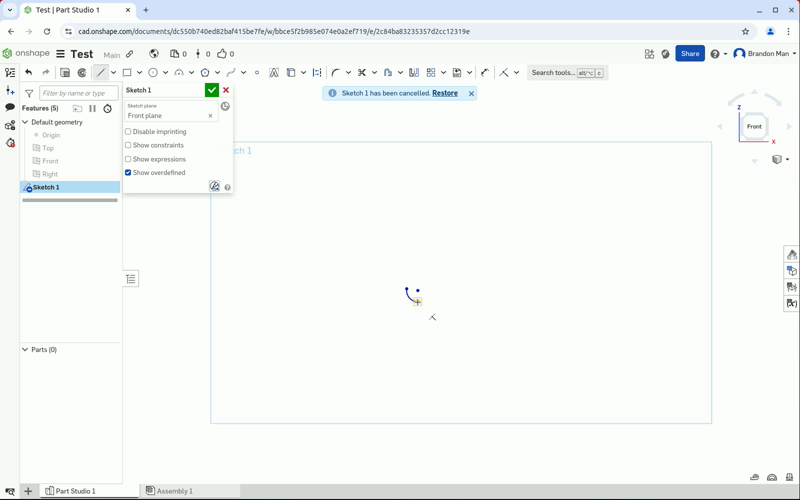
key_down(shift)
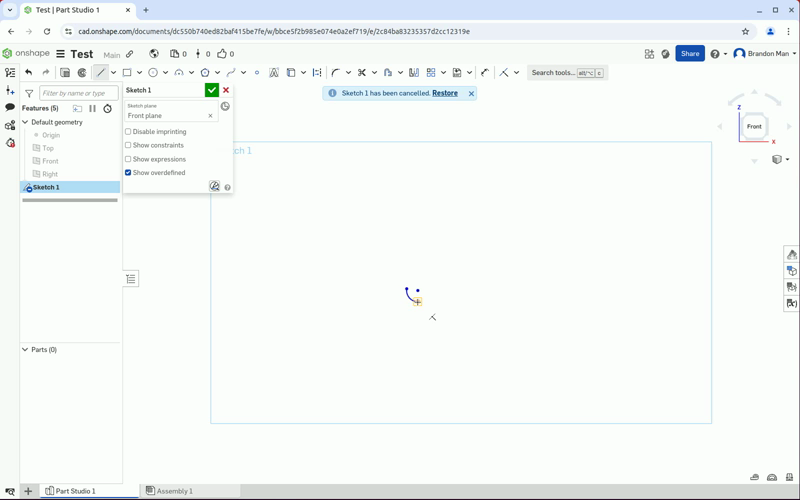
mouse_move(500, 301)
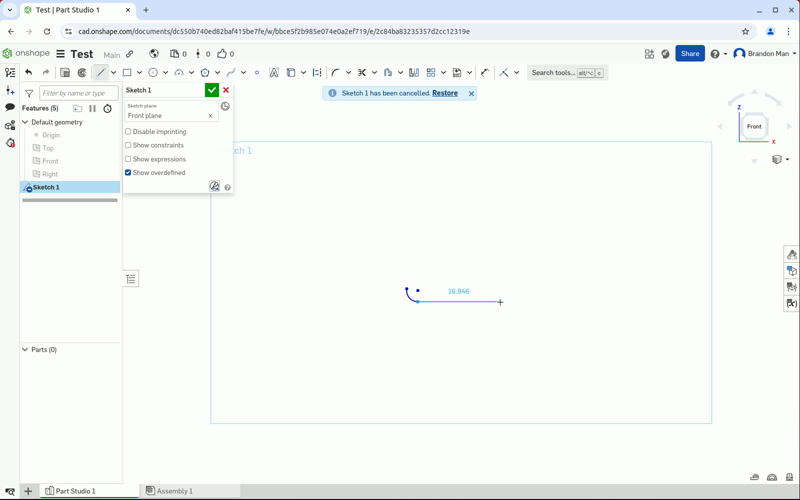
click(500, 301)
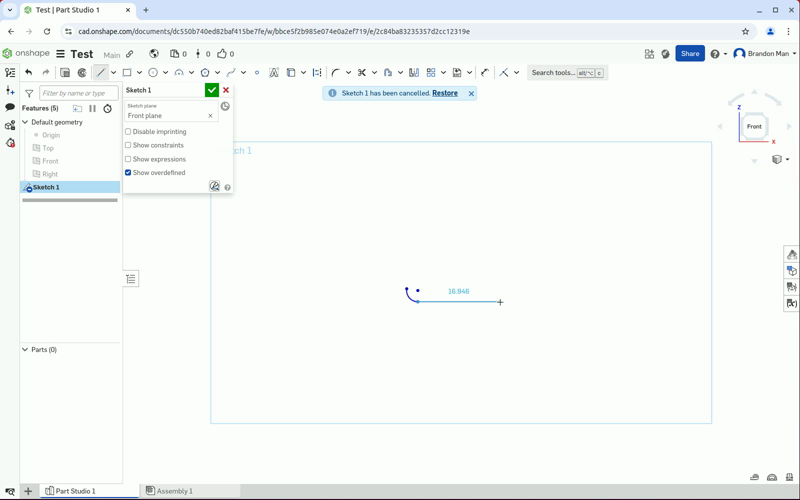
key_up(shift)
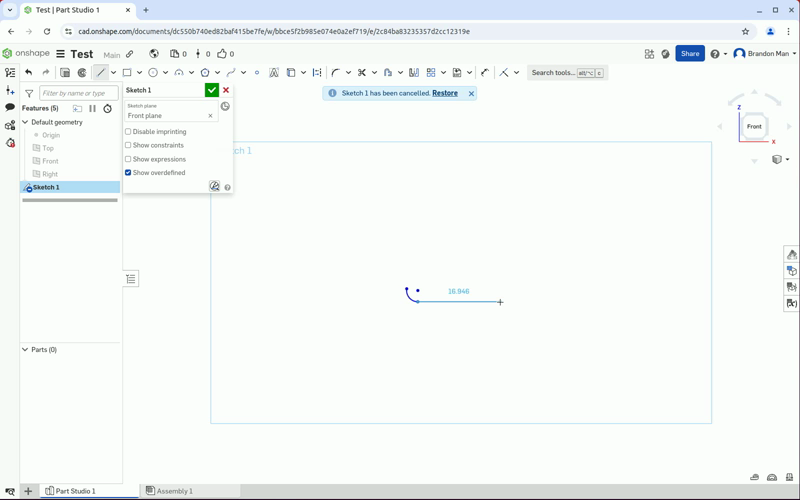
key(esc)
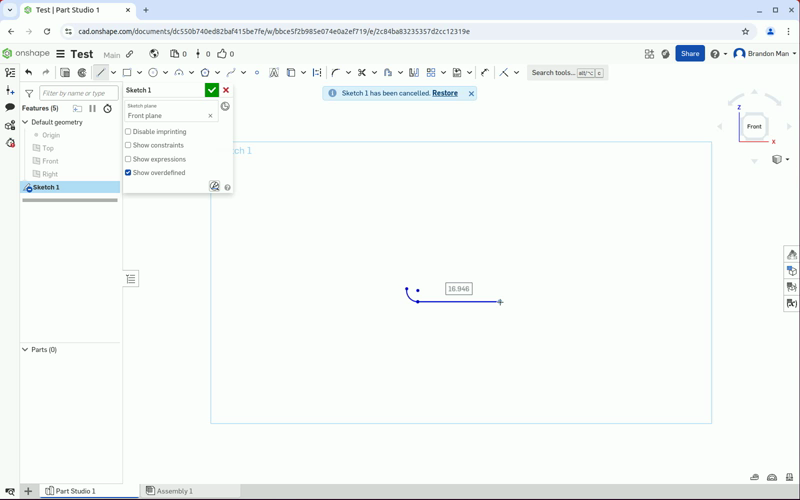
key(a)
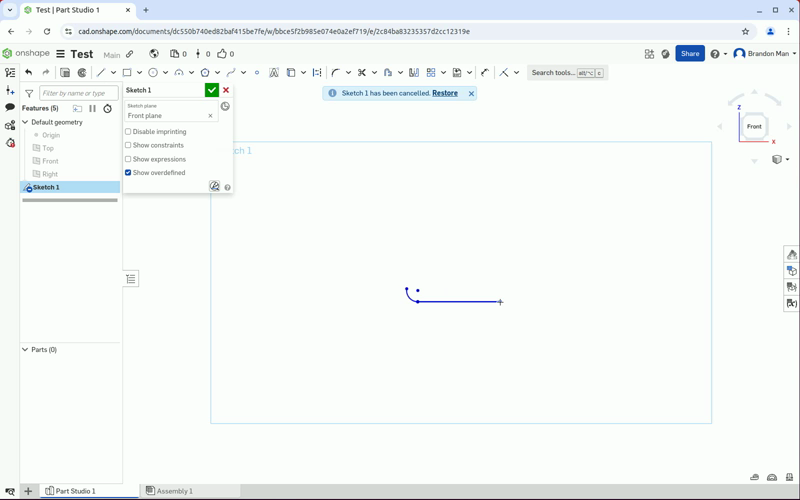
mouse_move(500, 301)
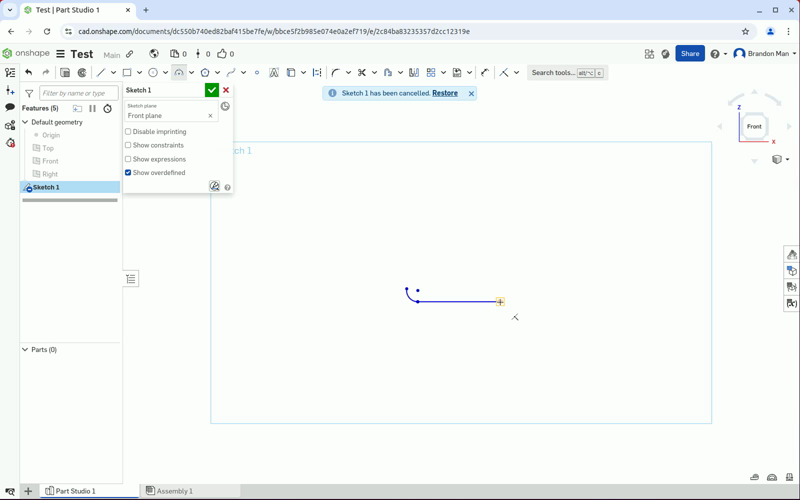
click(500, 301)
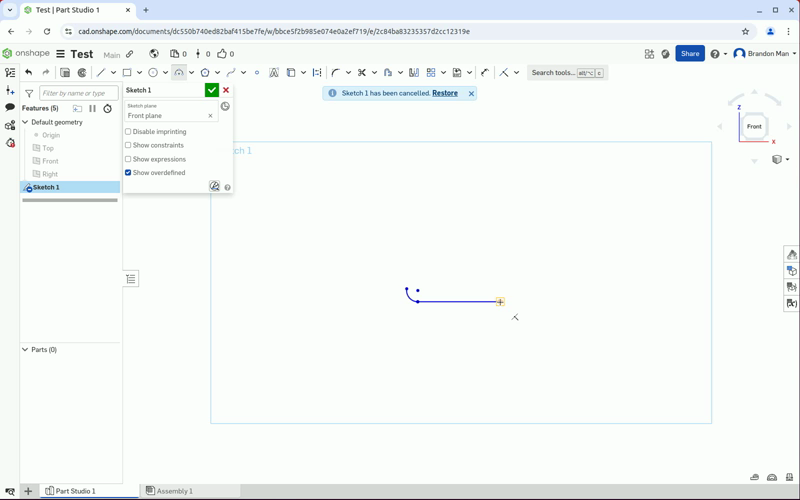
key_down(shift)
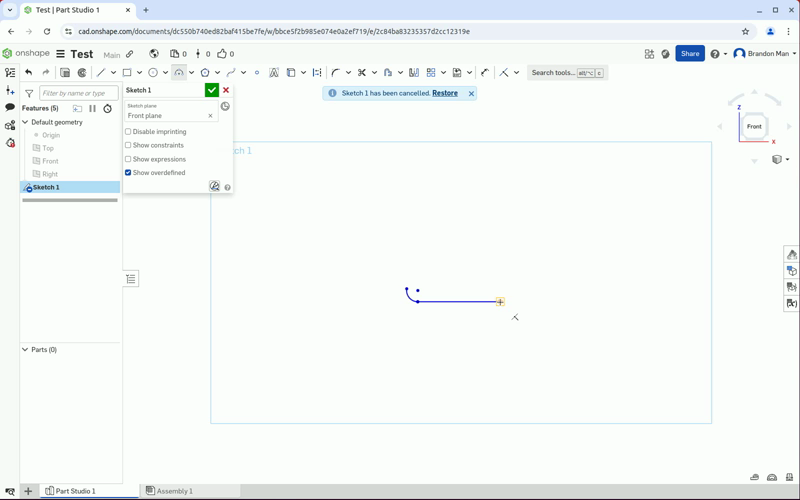
mouse_move(511, 288)
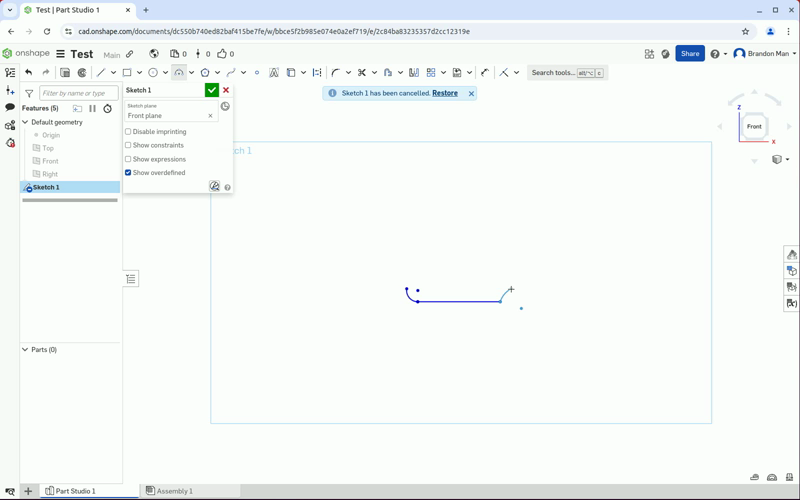
click(511, 288)
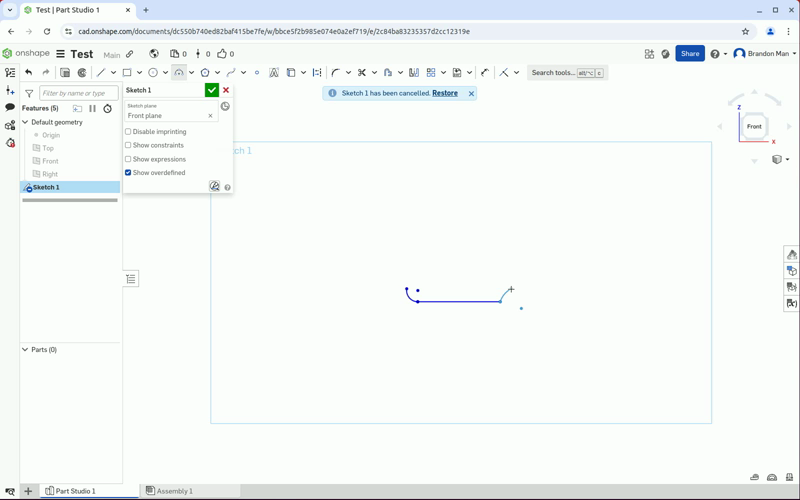
mouse_move(508, 297)
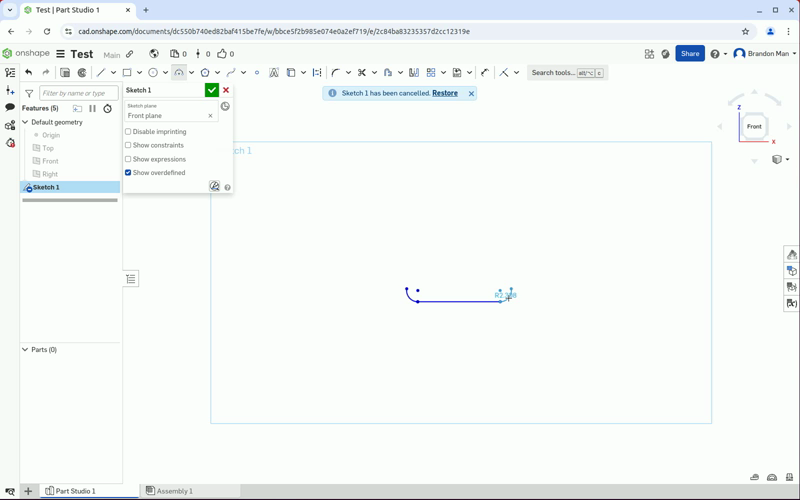
click(508, 297)
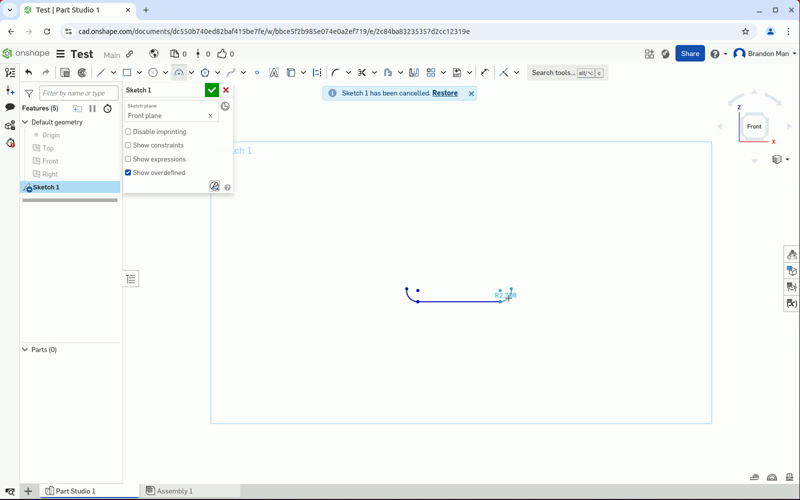
key_up(shift)
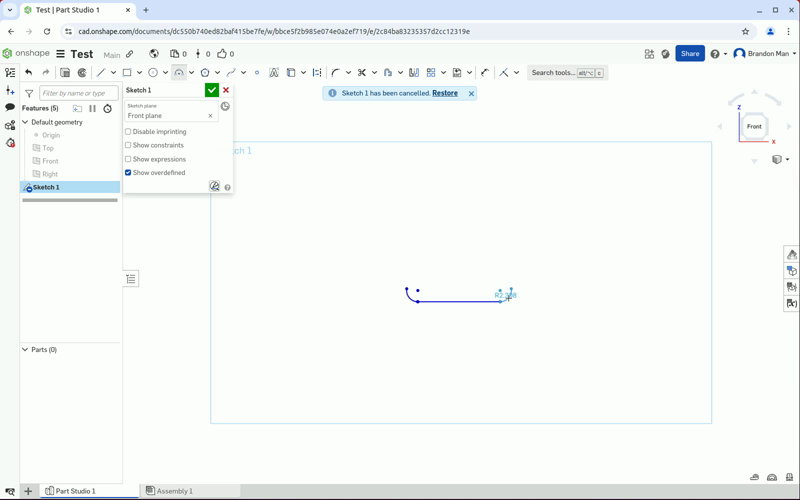
key(esc)
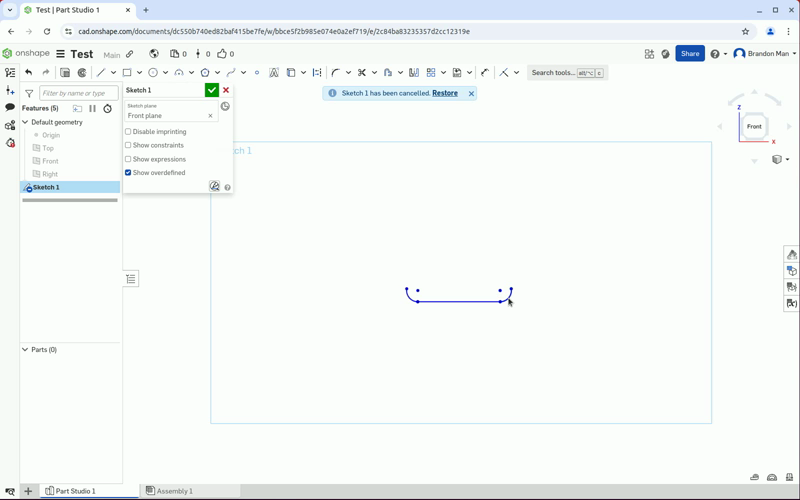
key(l)
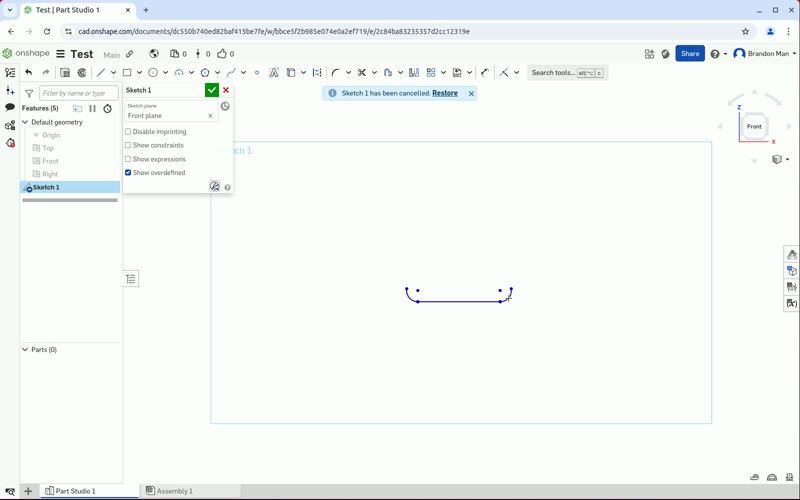
mouse_move(511, 288)
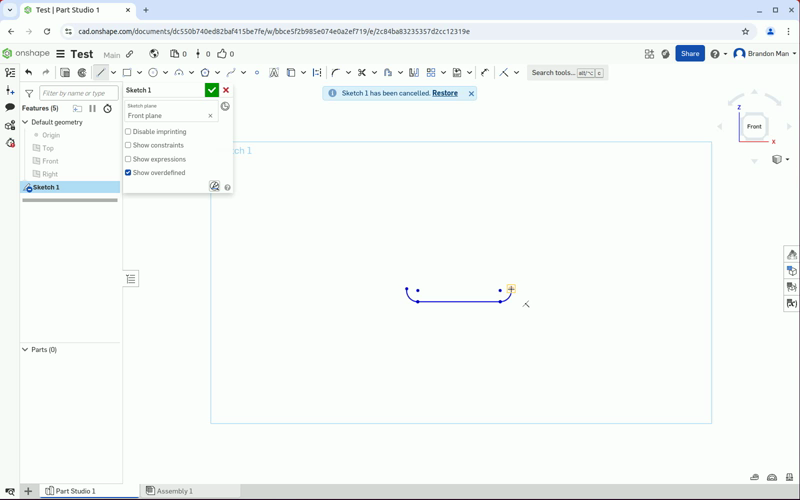
click(511, 288)
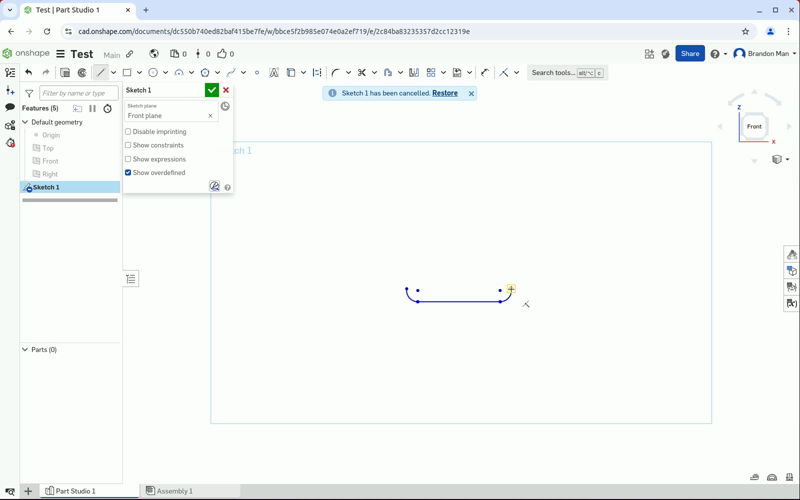
key_down(shift)
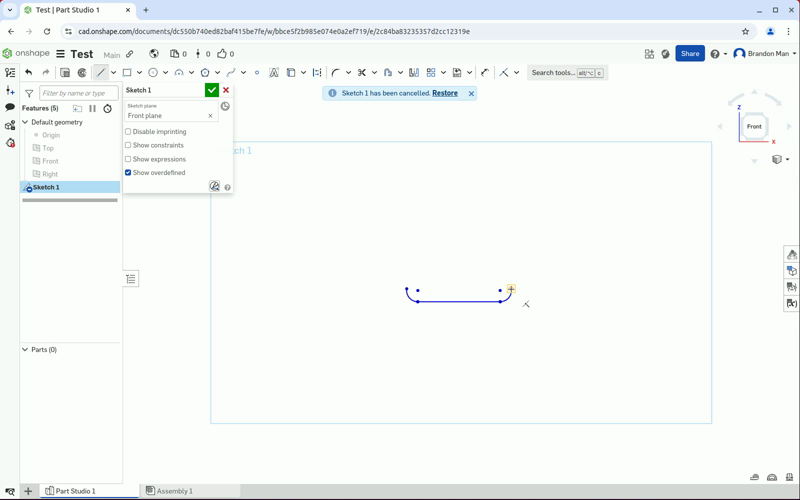
mouse_move(503, 213)
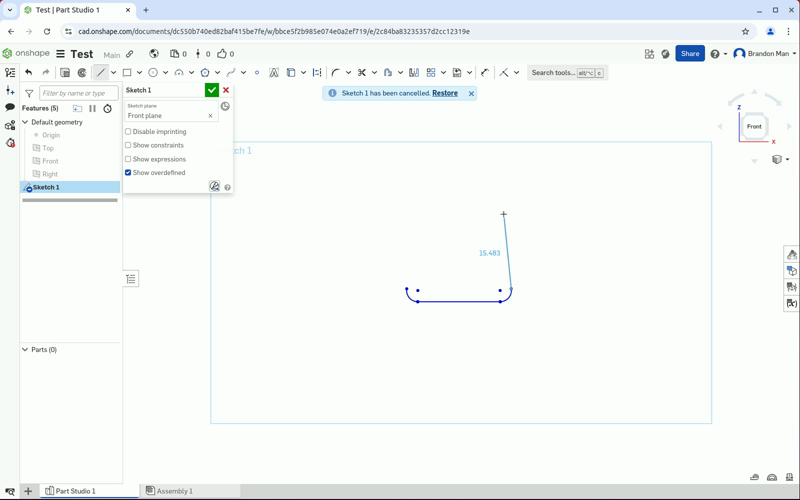
click(503, 213)
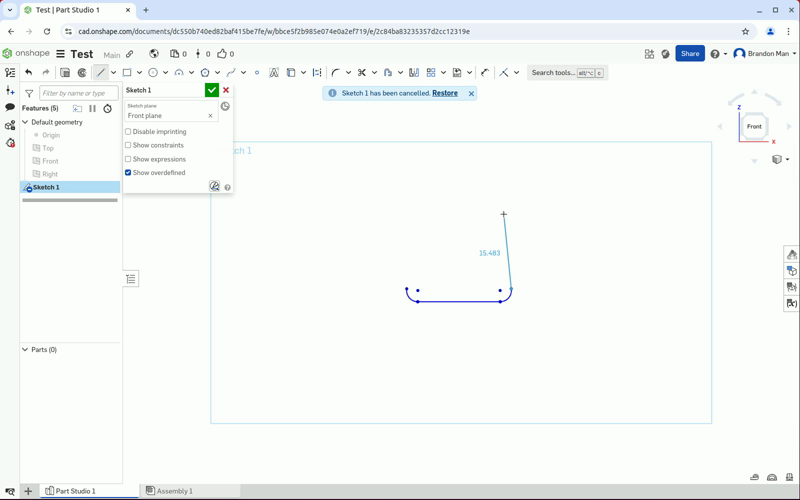
key_up(shift)
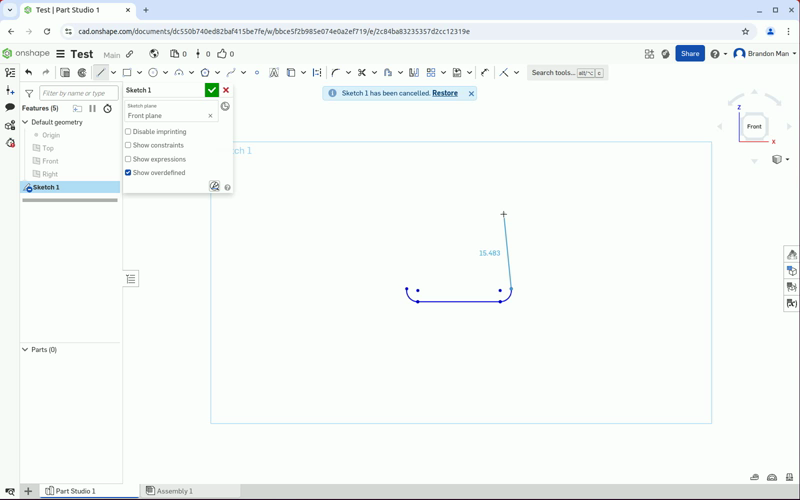
key(esc)
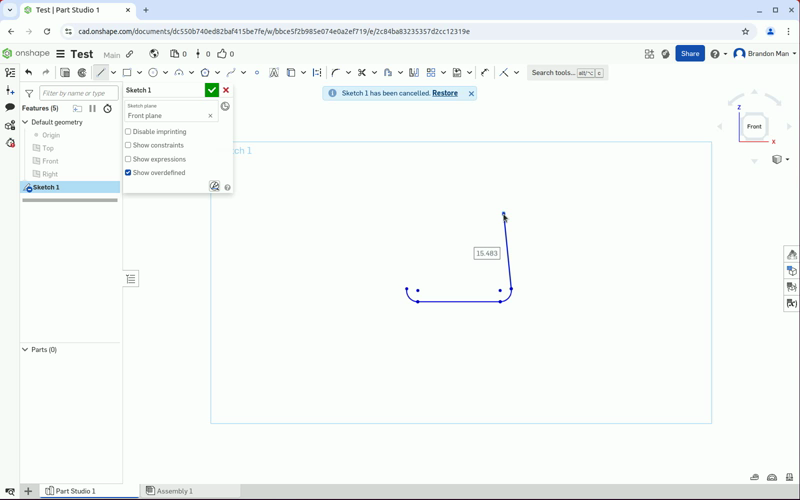
key(a)
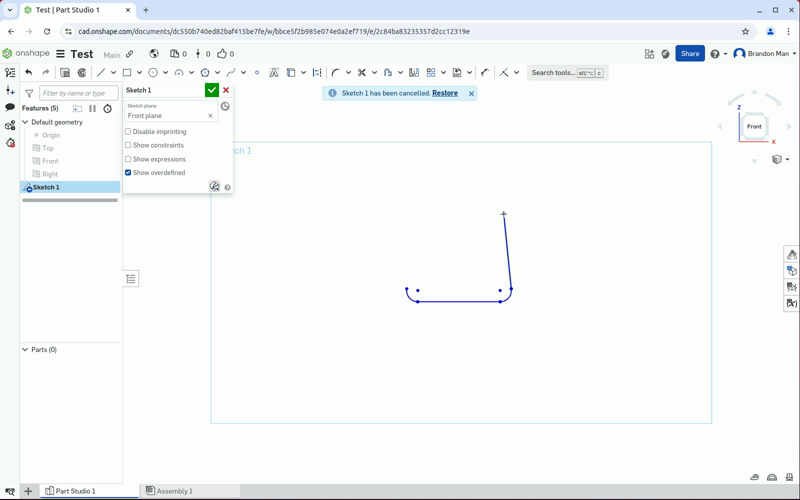
mouse_move(503, 213)
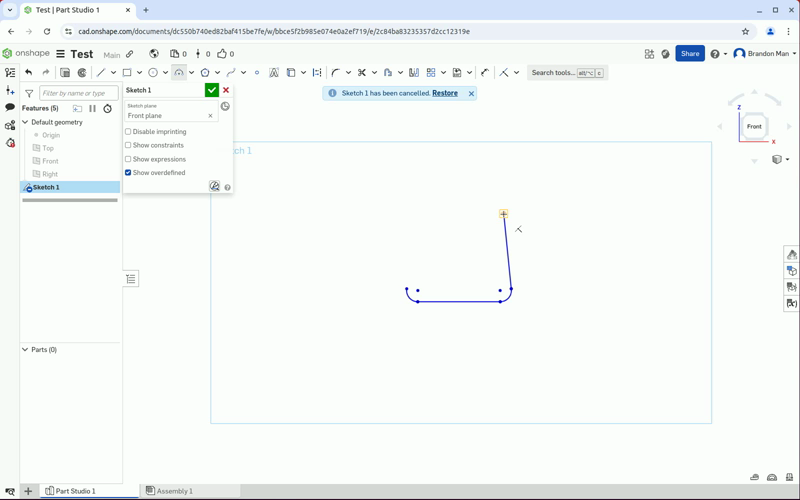
click(503, 213)
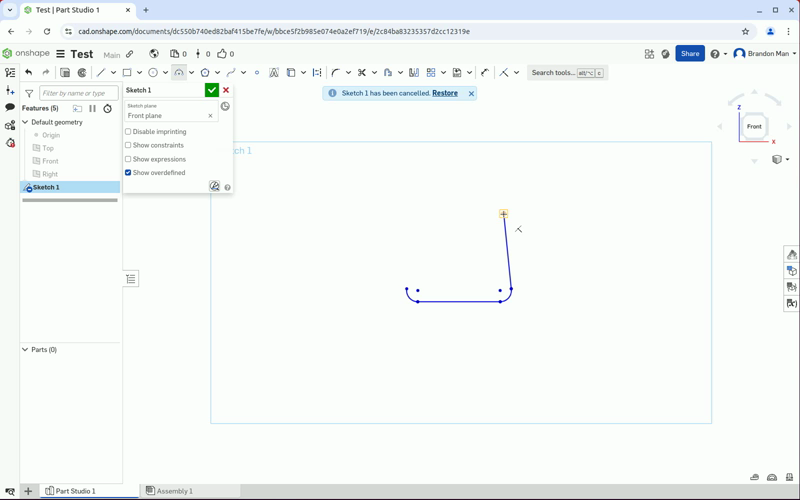
key_down(shift)
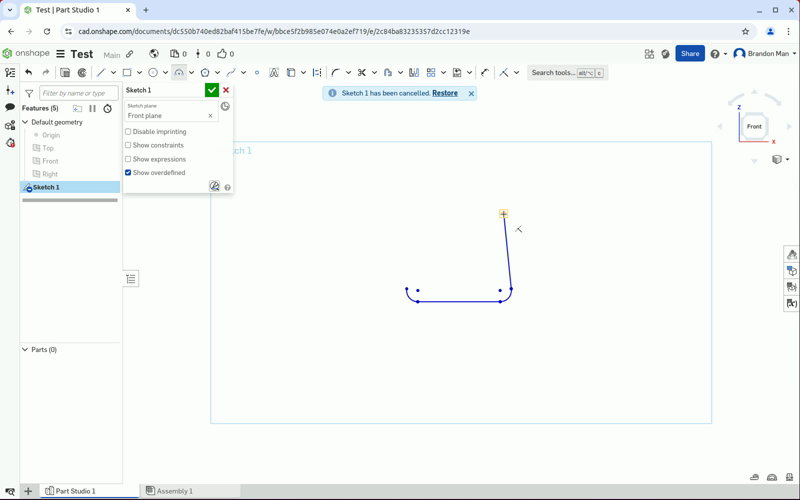
mouse_move(416, 215)
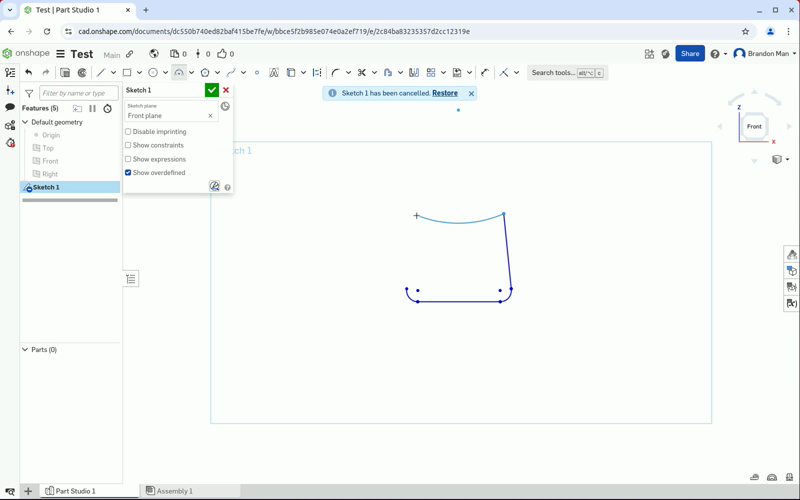
click(416, 215)
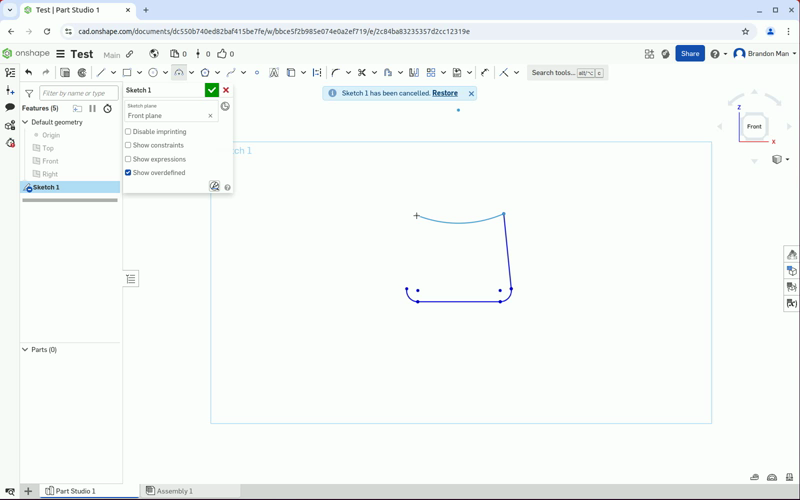
mouse_move(460, 258)
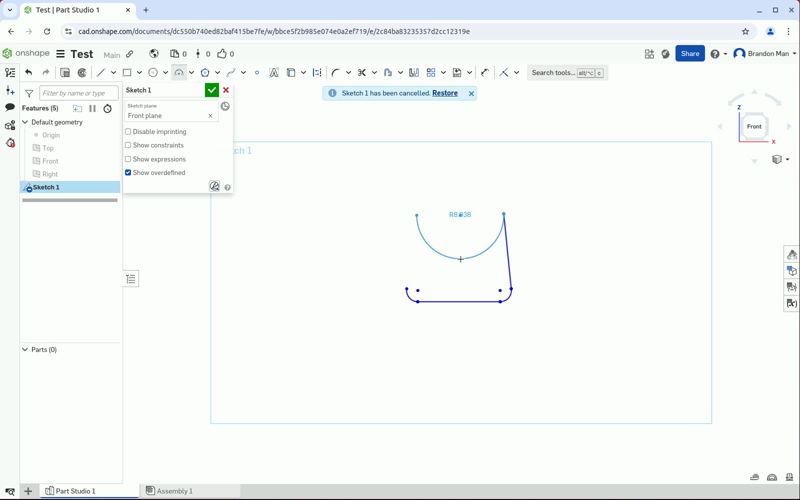
click(460, 258)
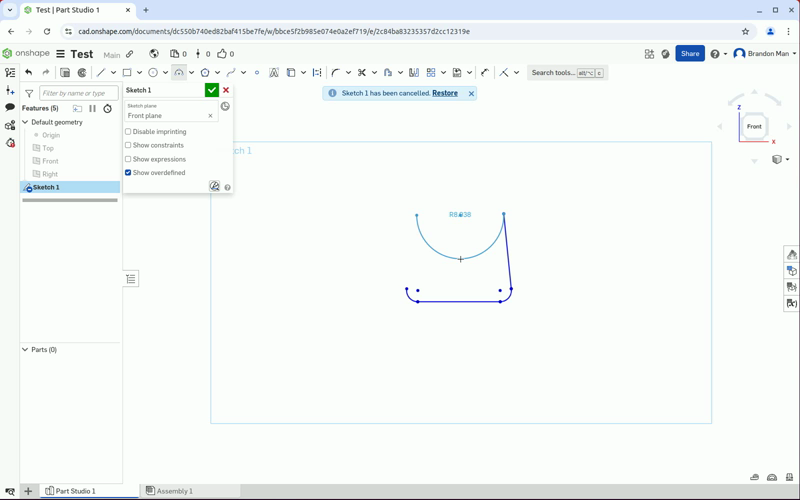
key_up(shift)
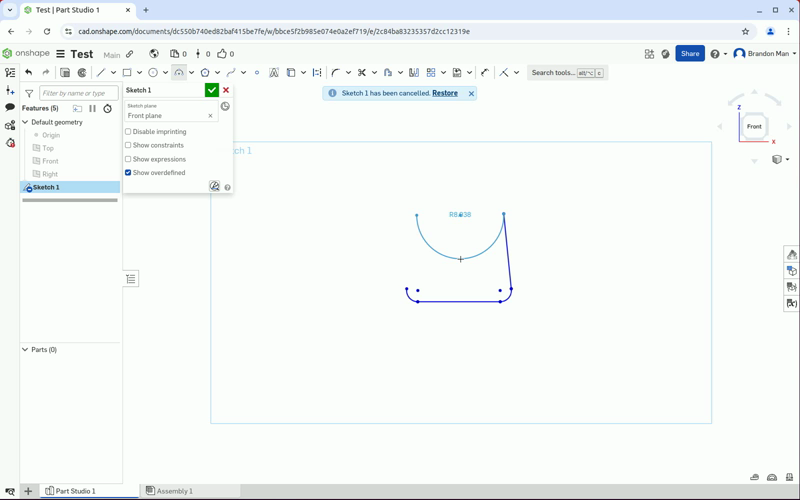
key(esc)
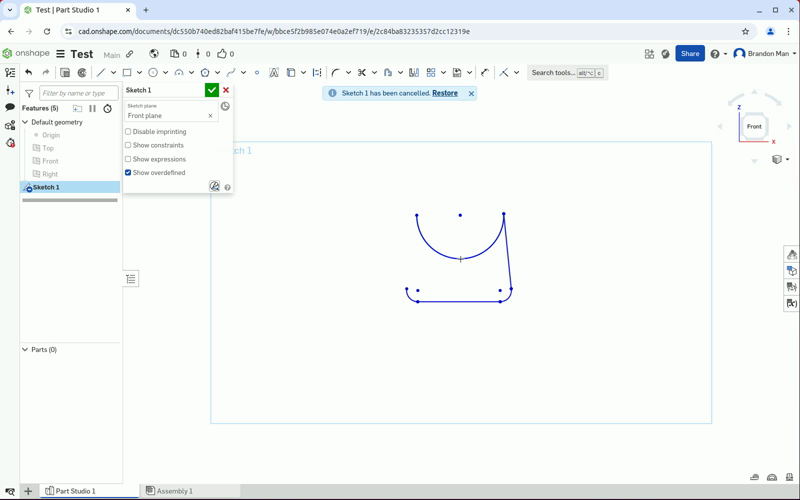
key(l)
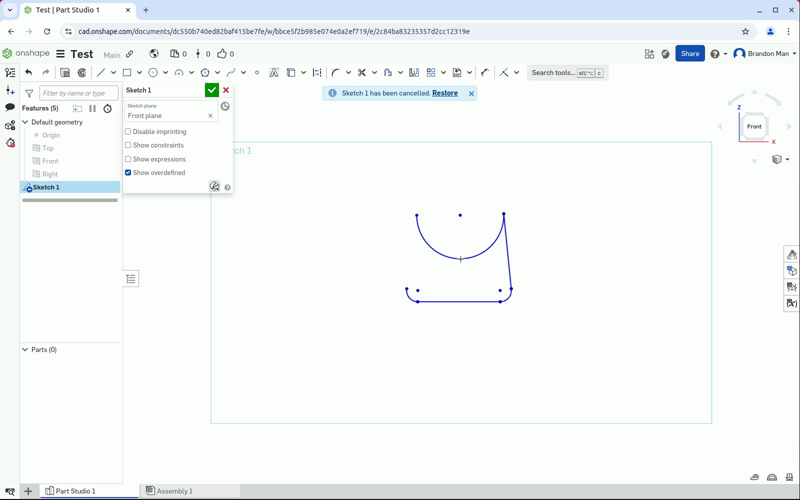
mouse_move(416, 215)
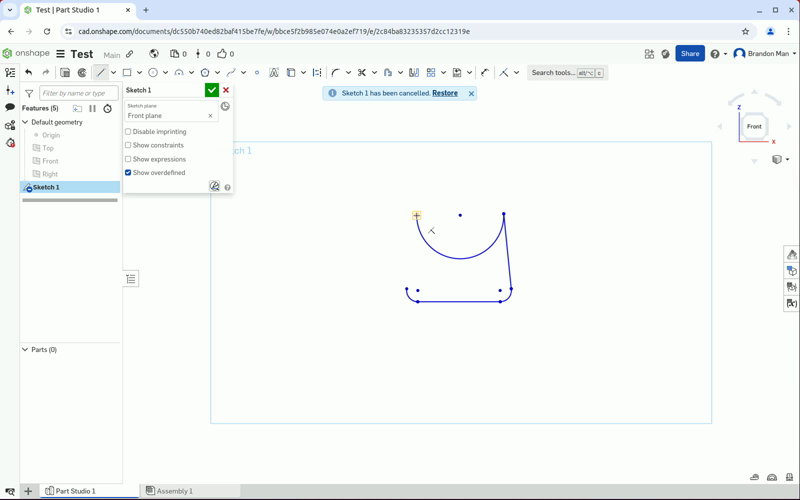
click(416, 215)
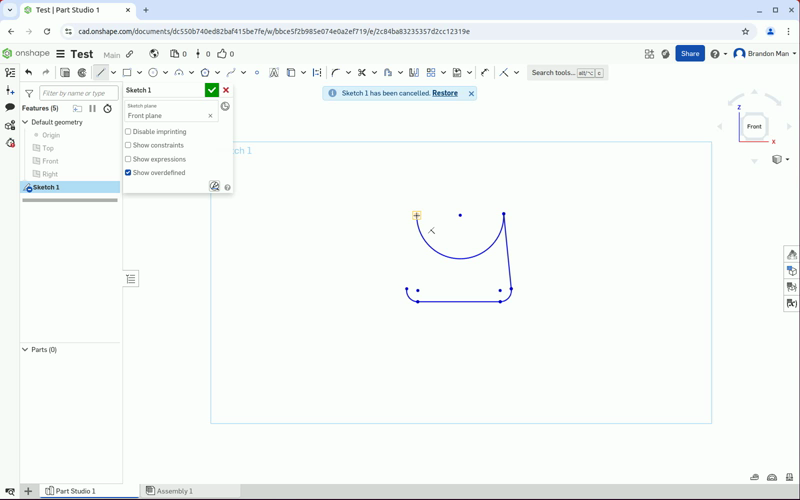
key_down(shift)
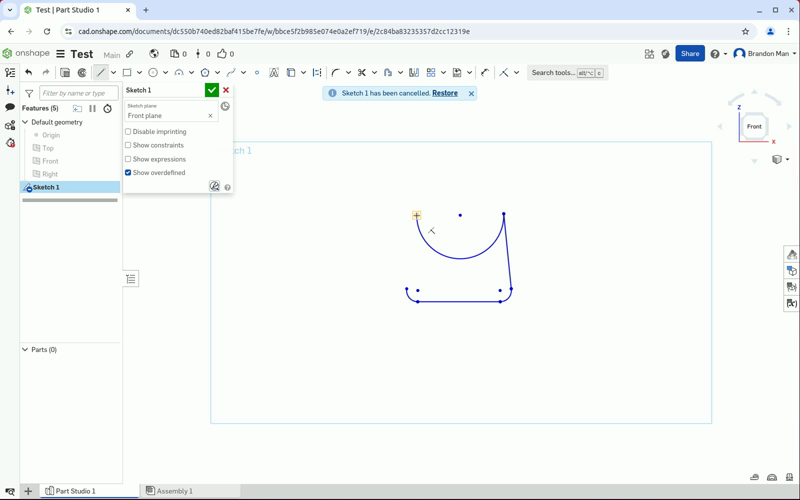
mouse_move(406, 288)
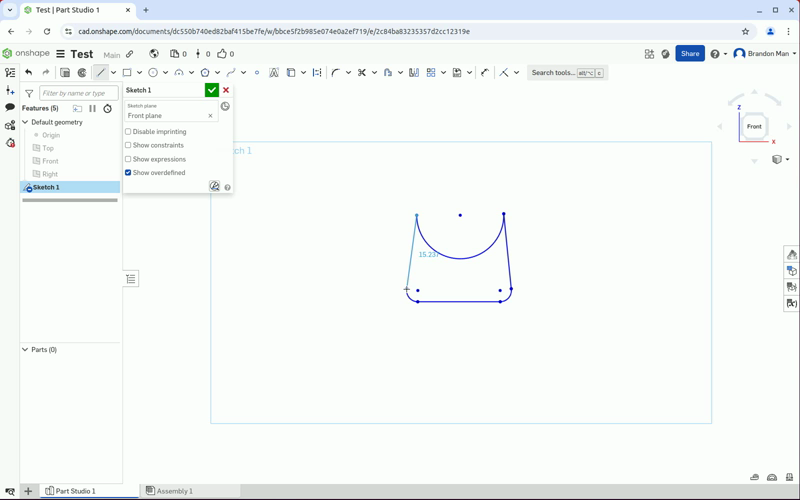
key_up(shift)
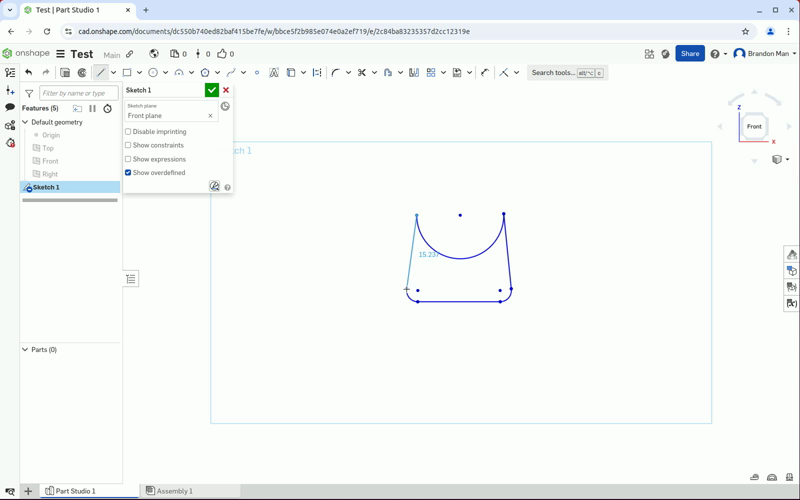
click(406, 288)
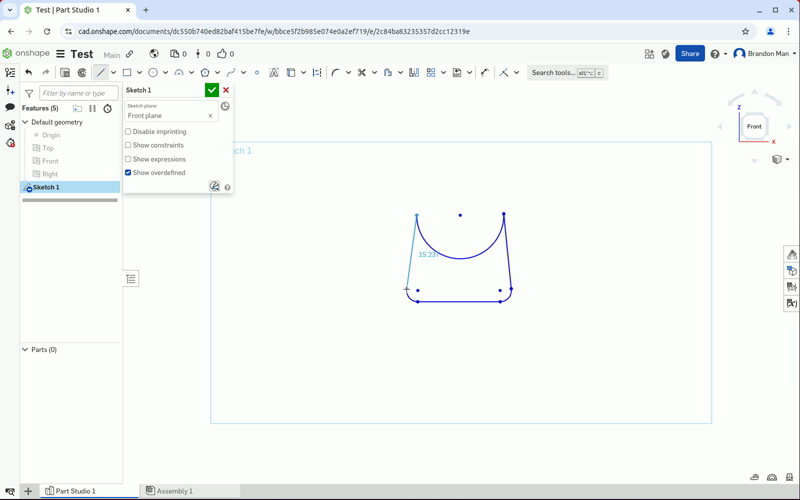
key(esc)
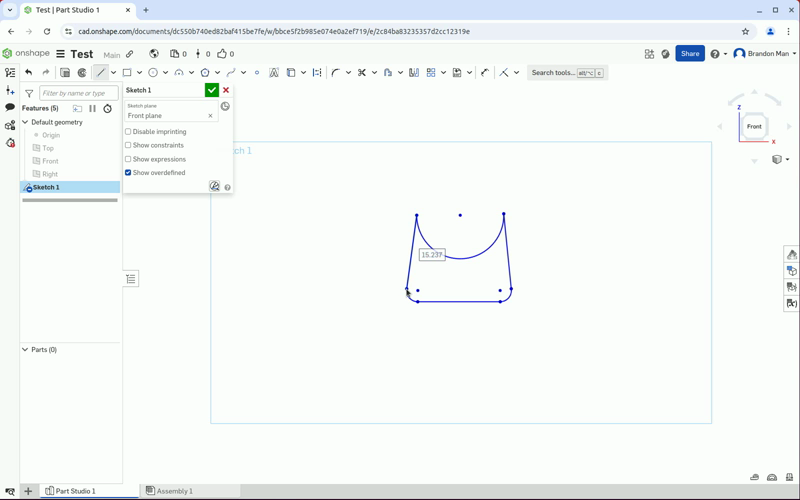
key(c)
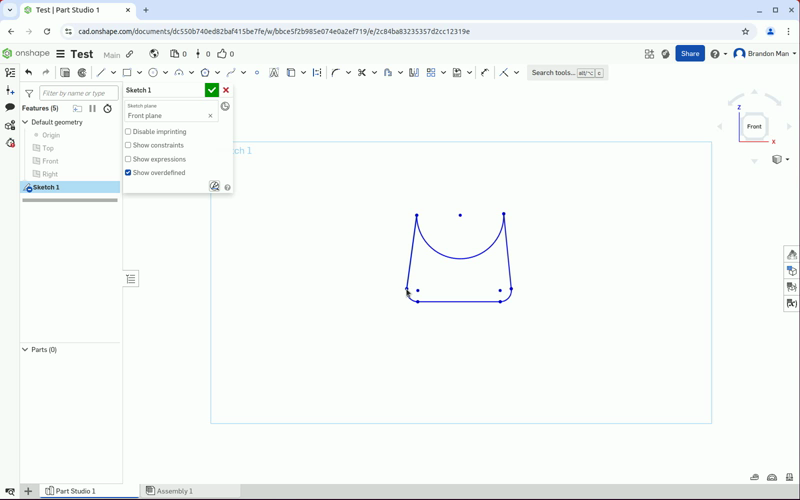
key_down(shift)
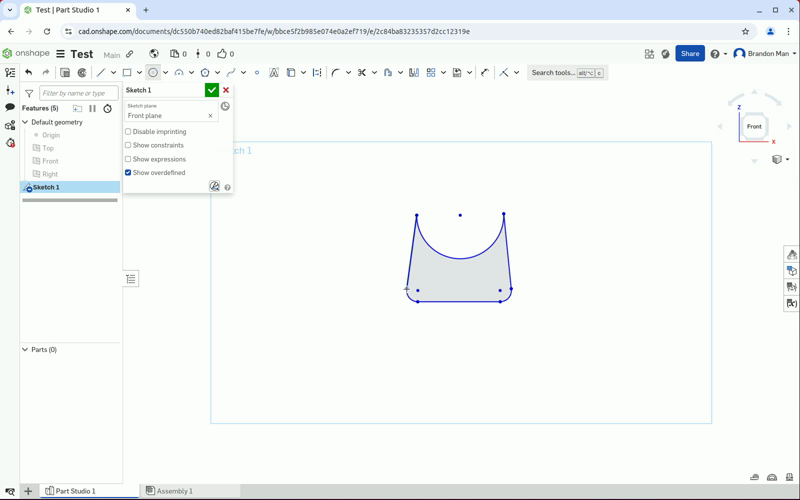
mouse_move(426, 285)
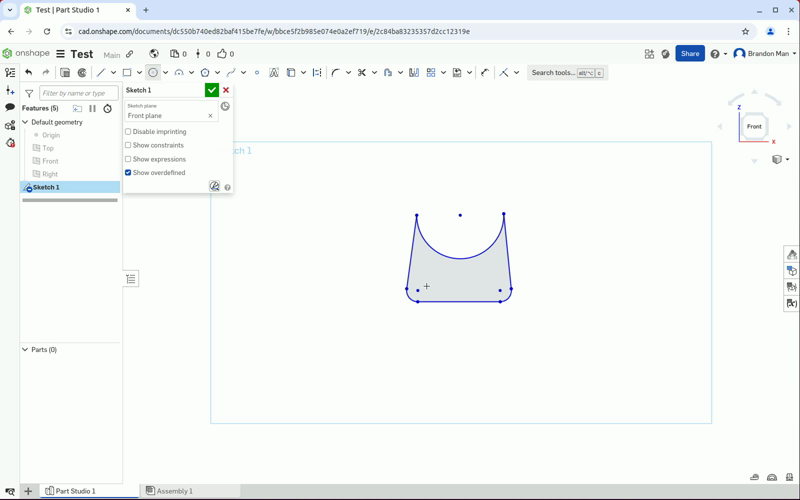
click(426, 285)
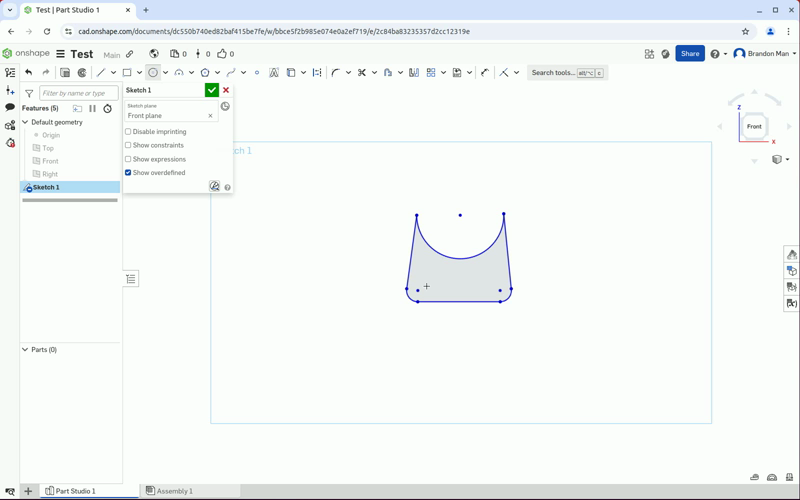
key_up(shift)
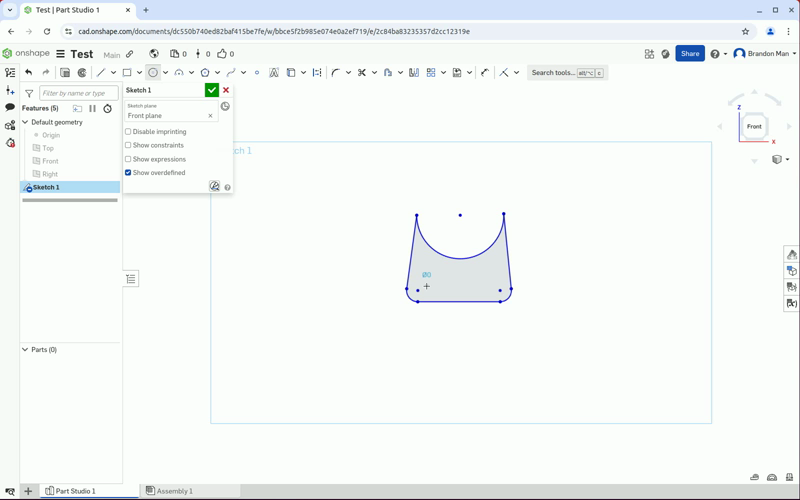
mouse_move(434, 285)
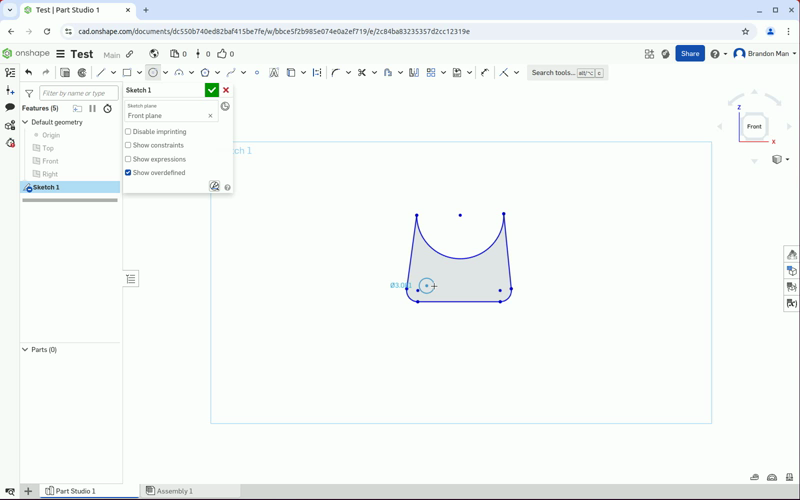
click(434, 285)
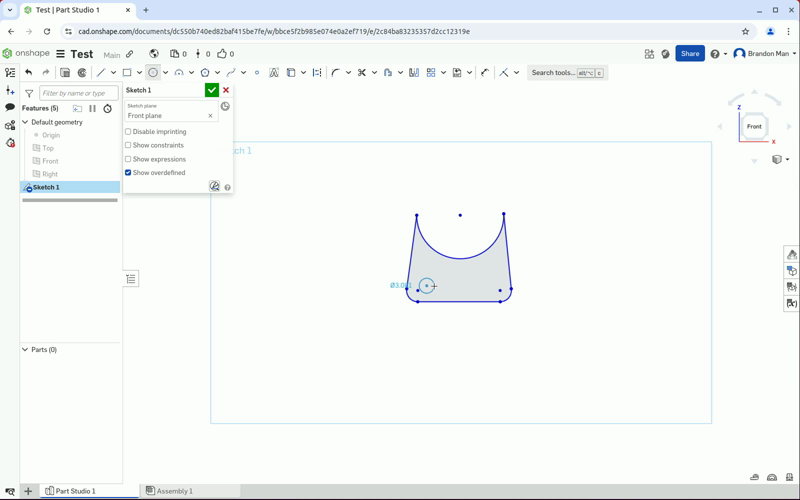
key(esc)
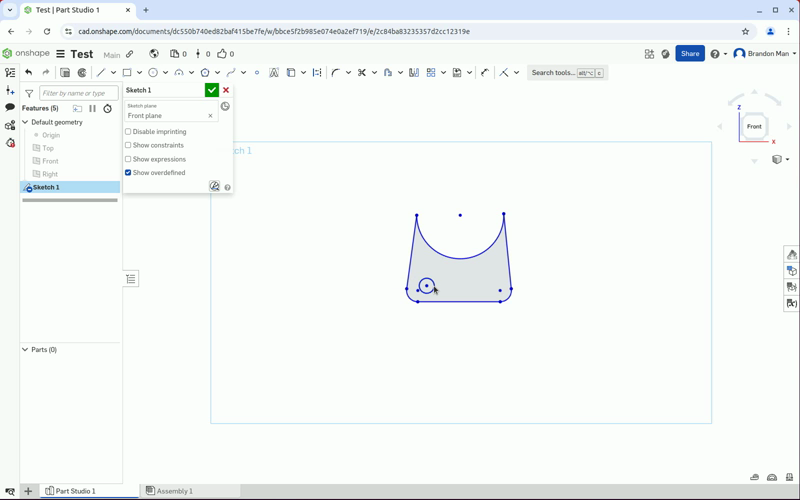
key(c)
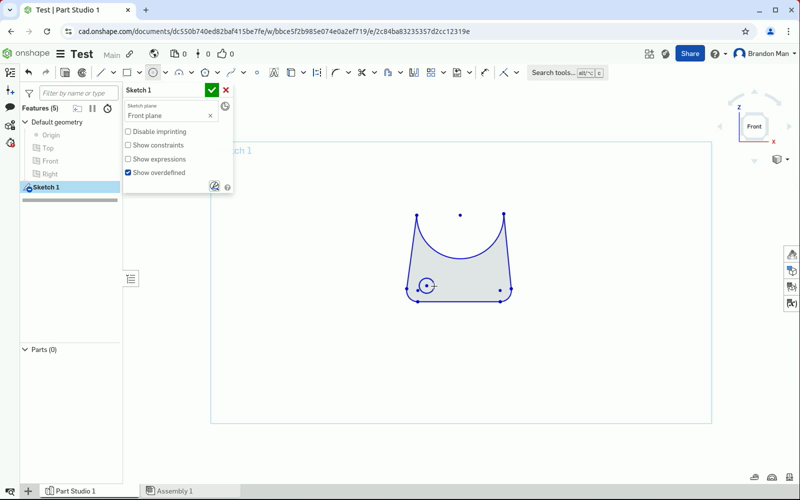
key_down(shift)
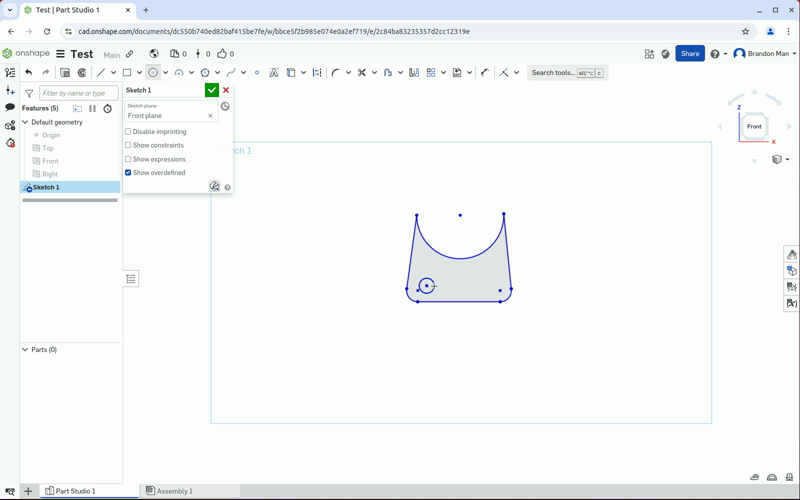
mouse_move(488, 285)
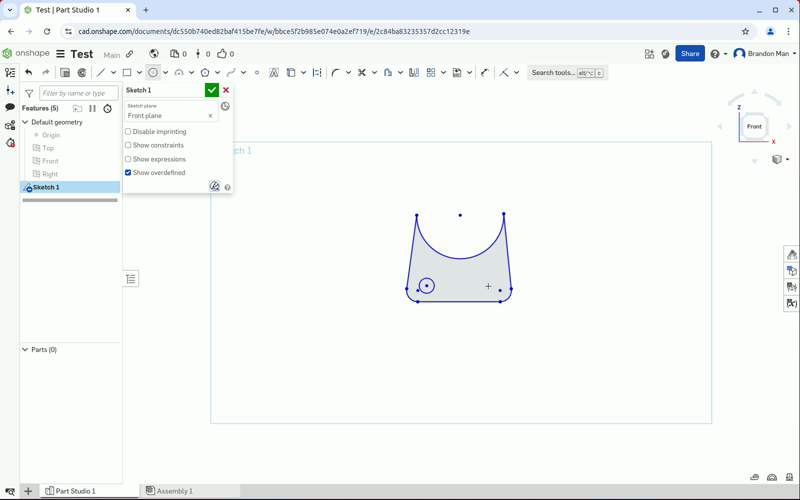
click(488, 285)
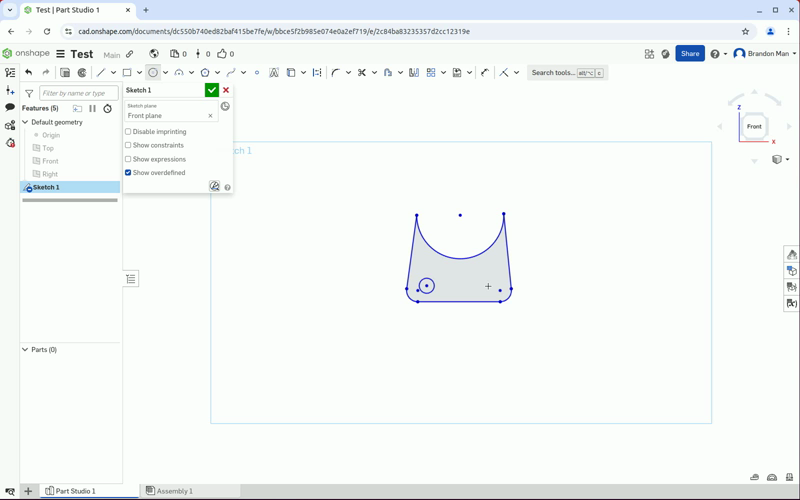
key_up(shift)
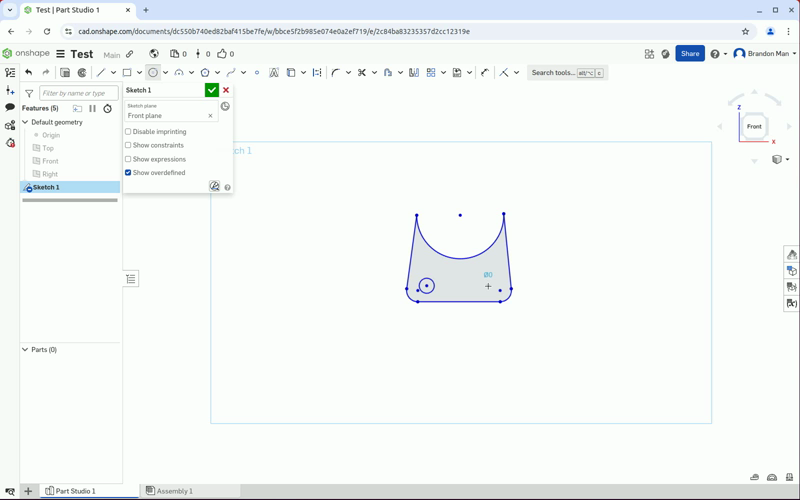
mouse_move(495, 285)
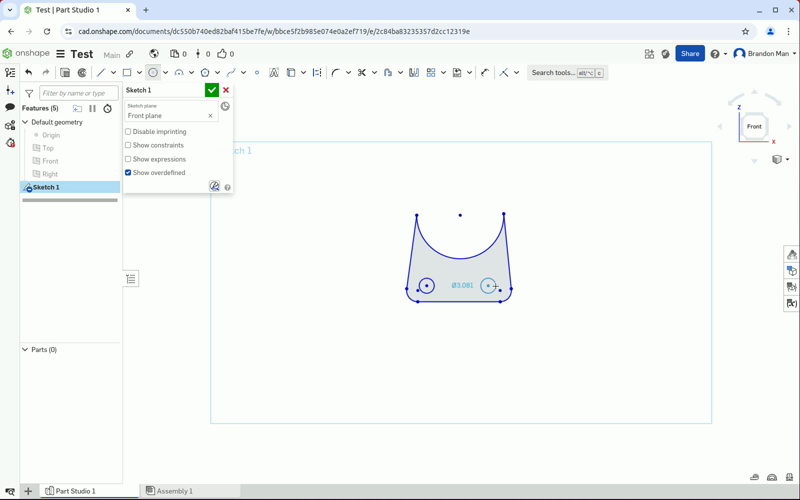
click(495, 285)
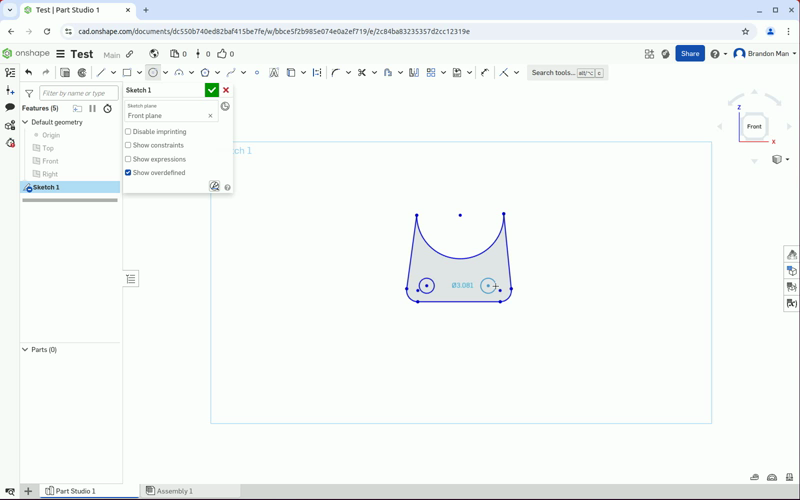
key(esc)
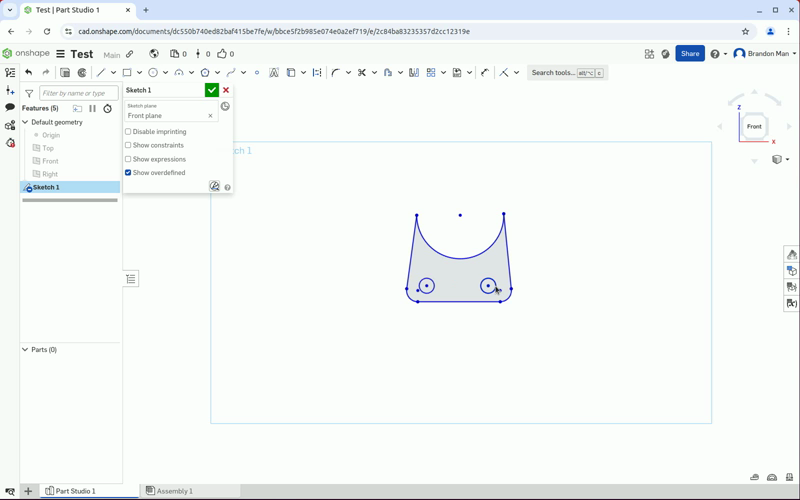
mouse_move(500, 244)
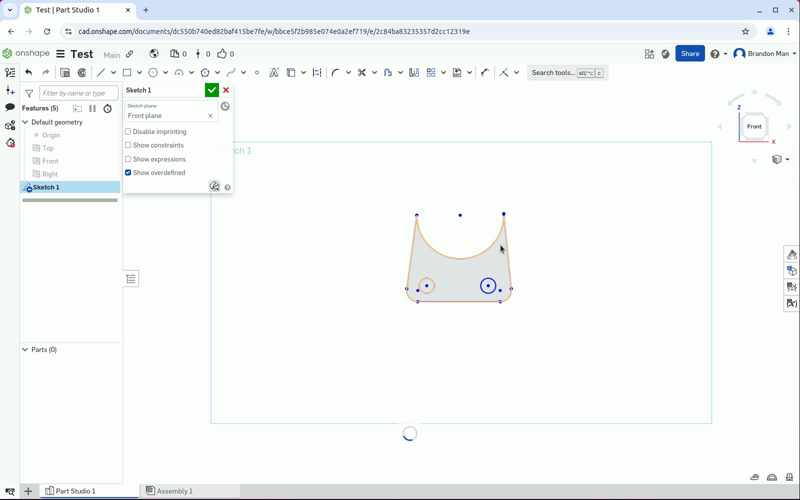
click(500, 244)
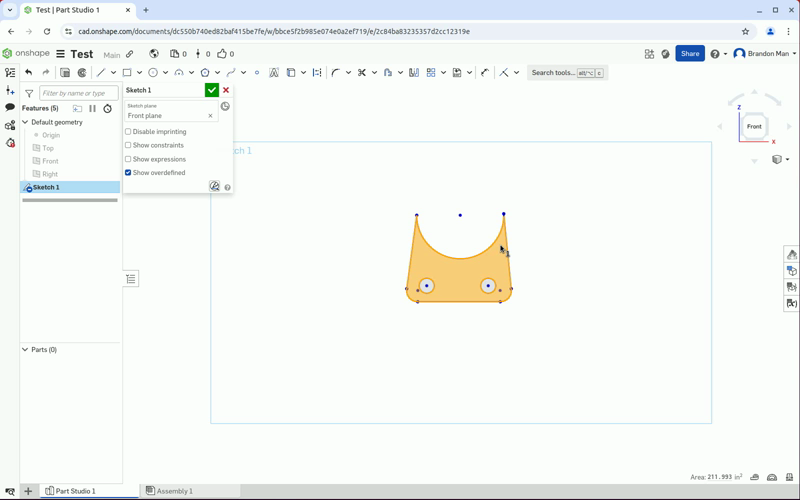
mouse_move(73, 352)
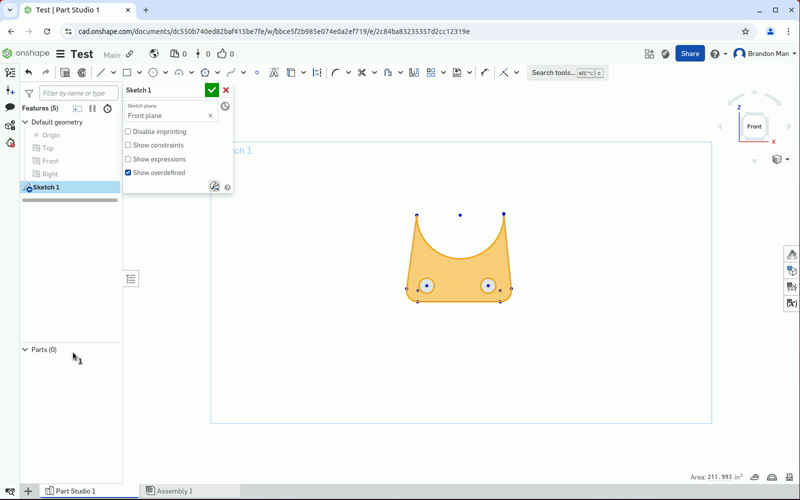
key(shift+y)
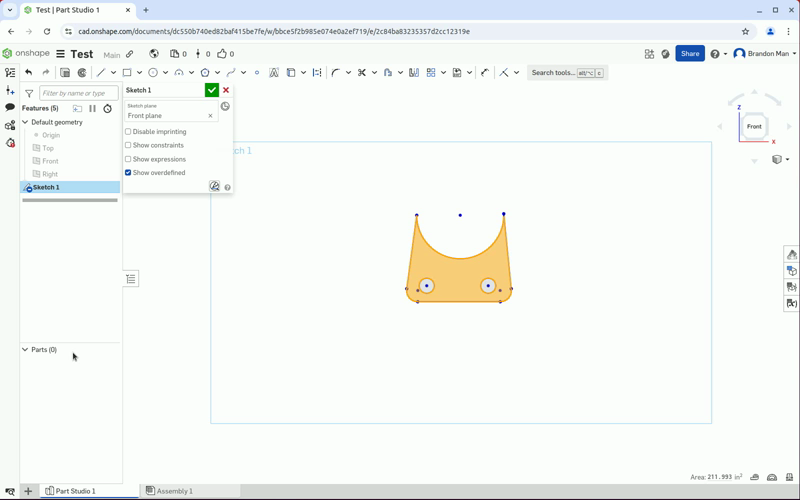
key(shift+e)
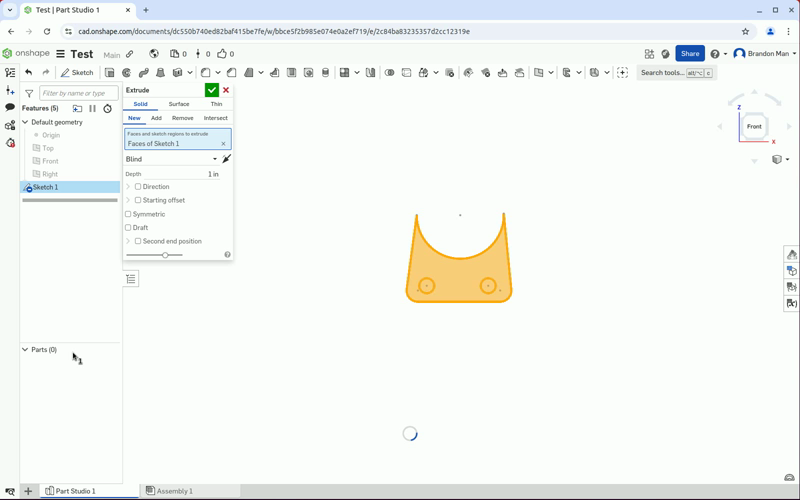
mouse_move(143, 106)
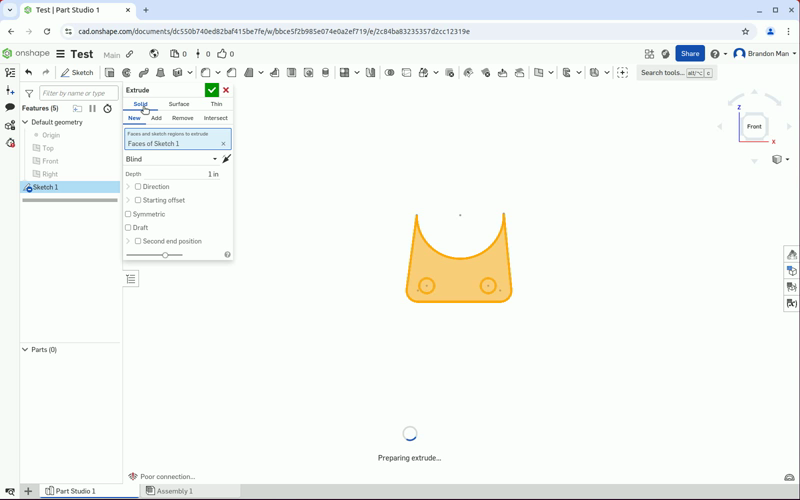
click(143, 106)
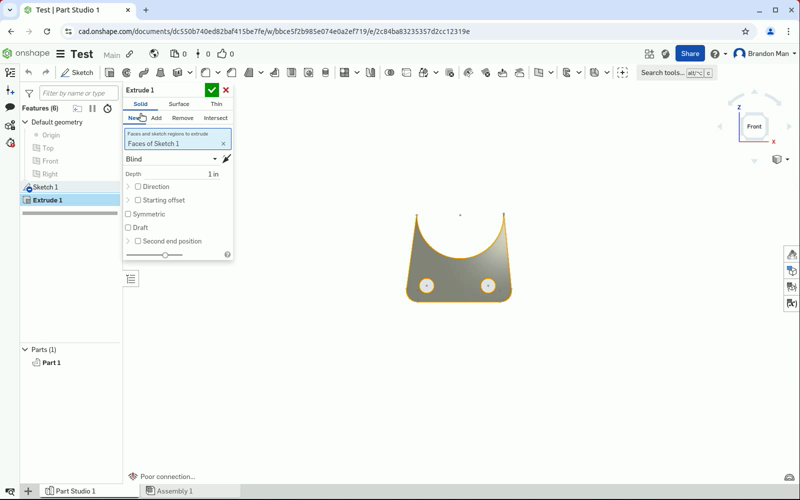
mouse_move(137, 120)
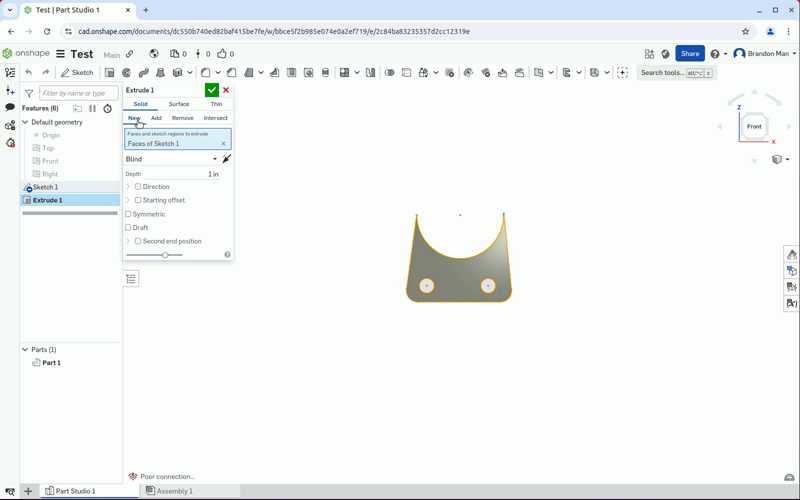
click(137, 120)
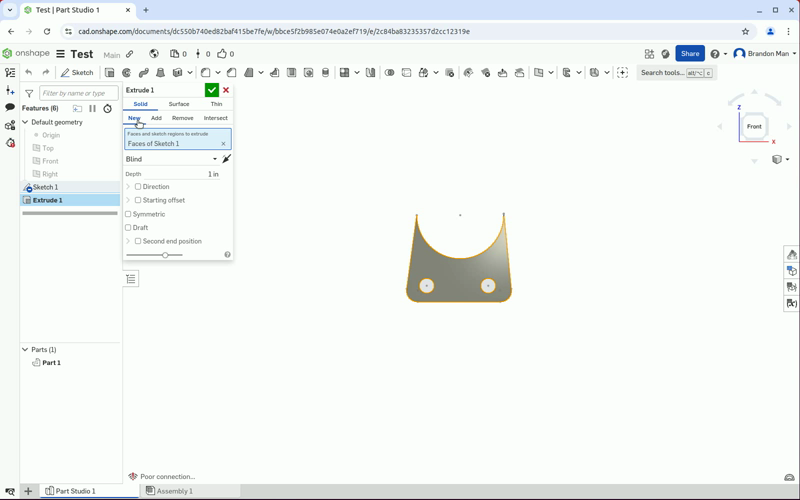
key(tab, 4)
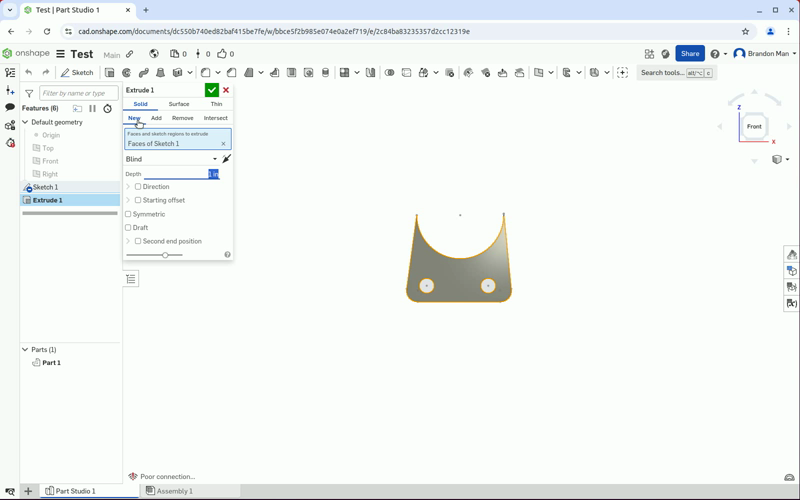
text(7.462)
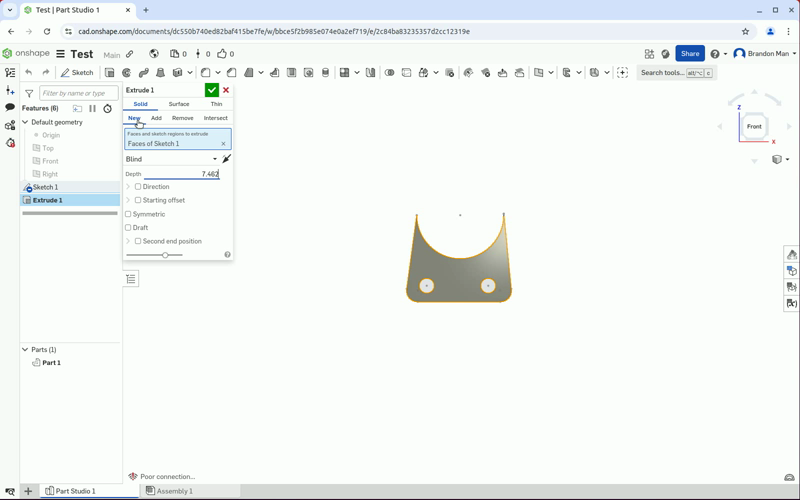
key(enter)
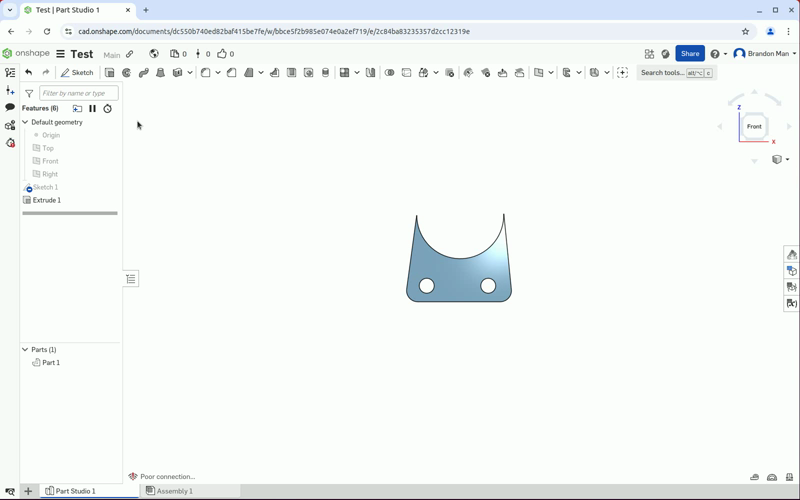
key(shift+h)
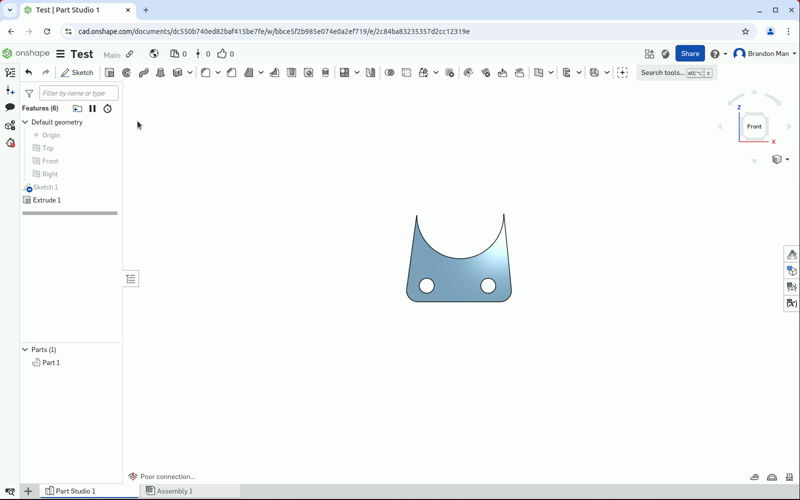
key(shift+h)
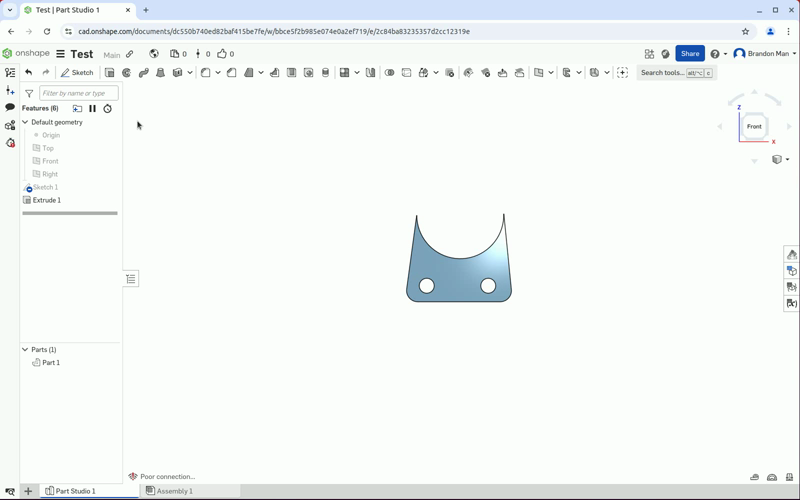
mouse_move(73, 189)
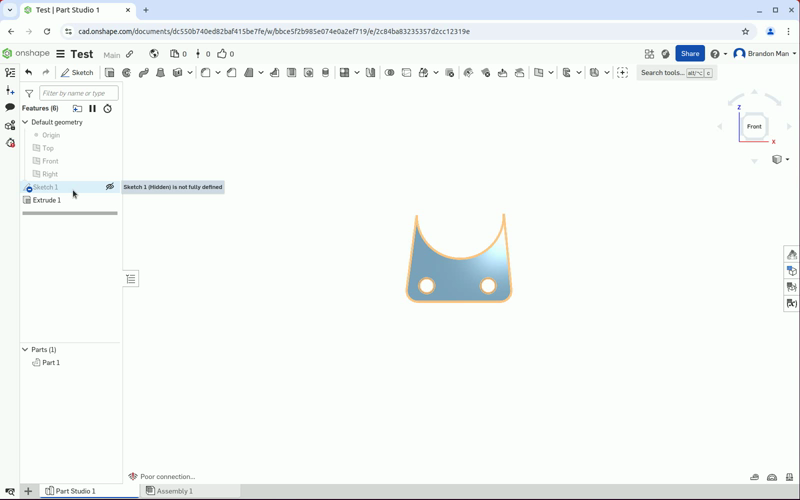
click(73, 189)
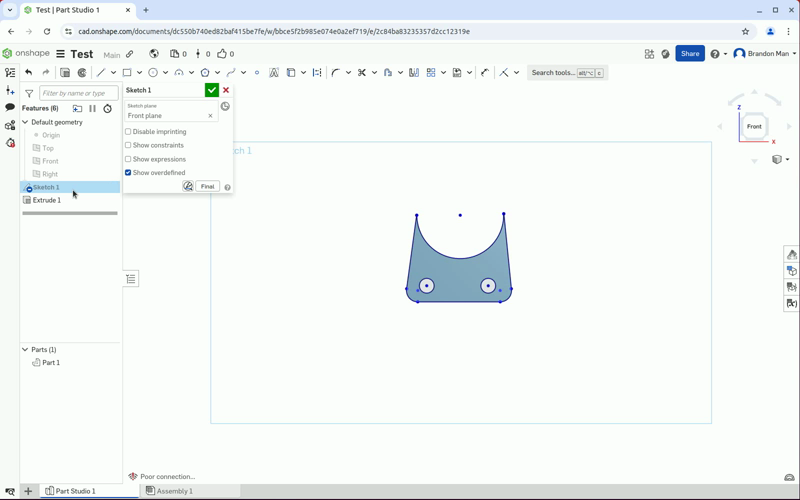
mouse_move(229, 92)
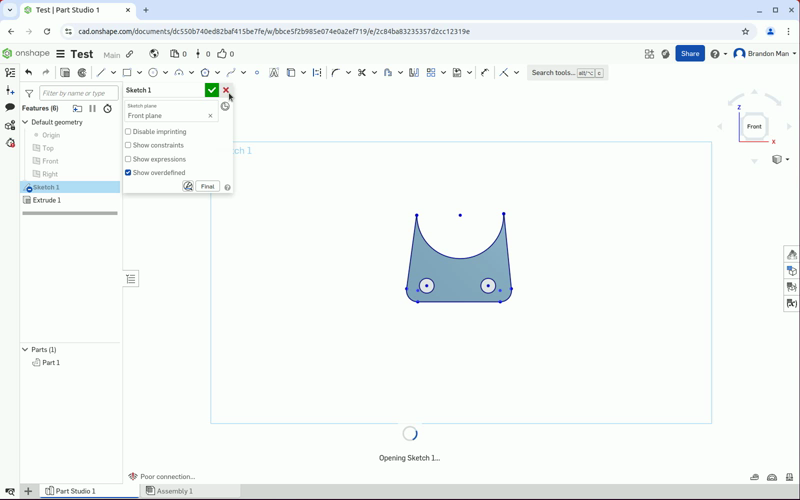
click(229, 92)
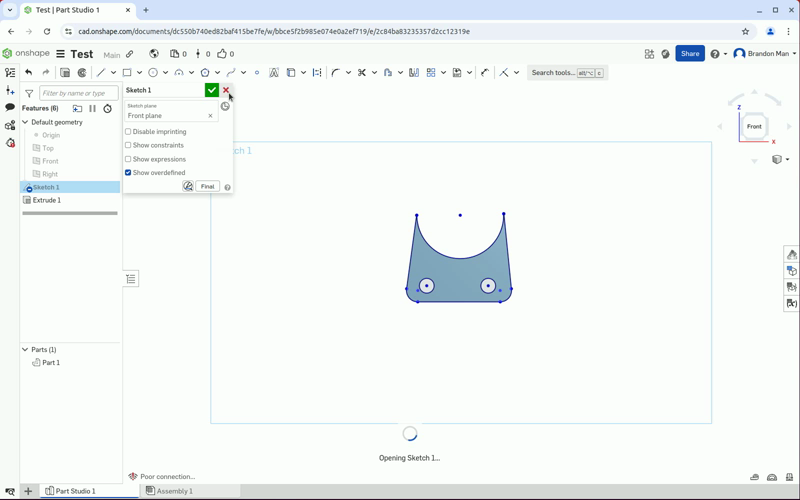
key(shift+s)
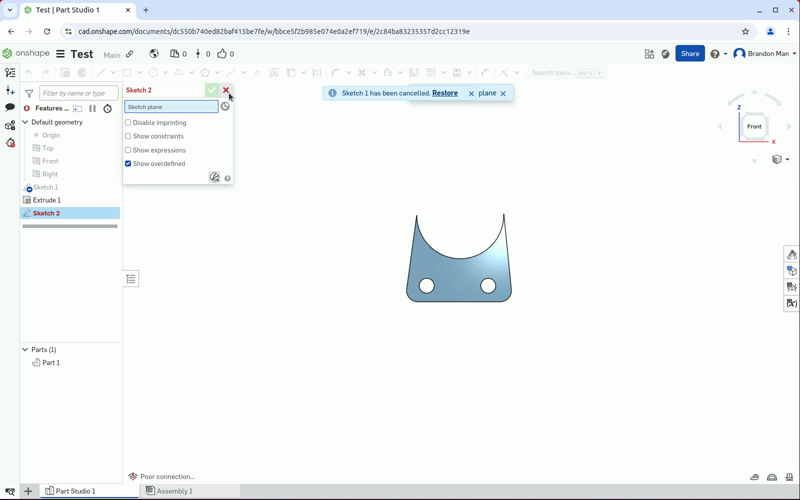
mouse_move(73, 163)
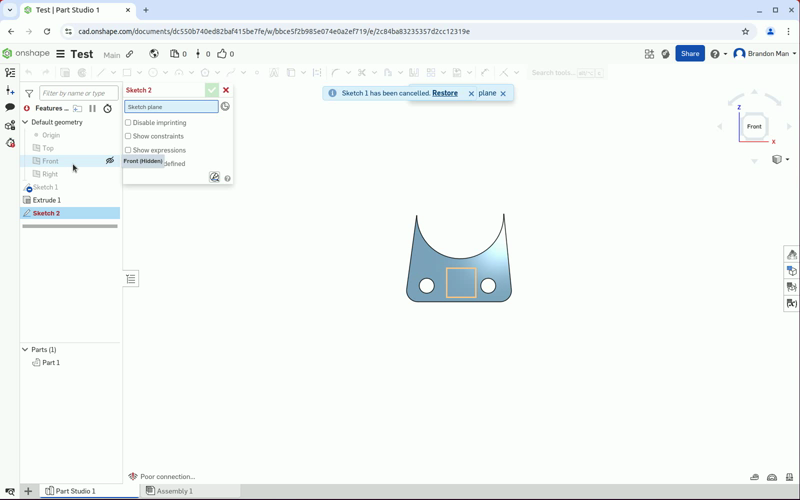
click(73, 163)
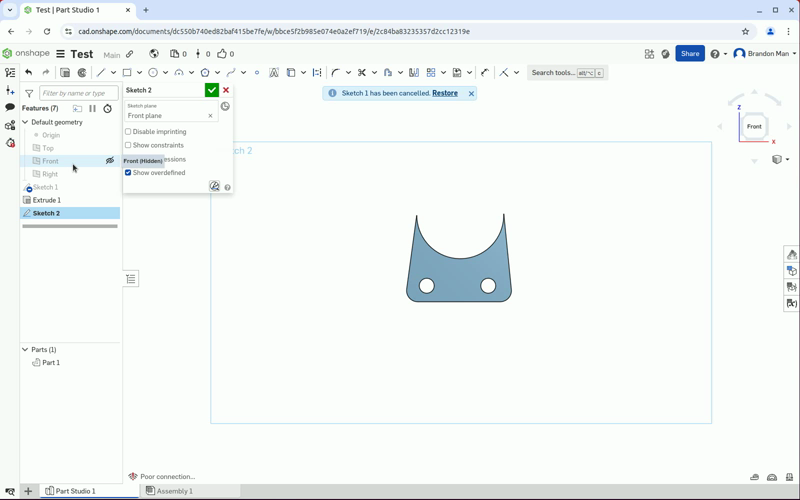
mouse_move(73, 352)
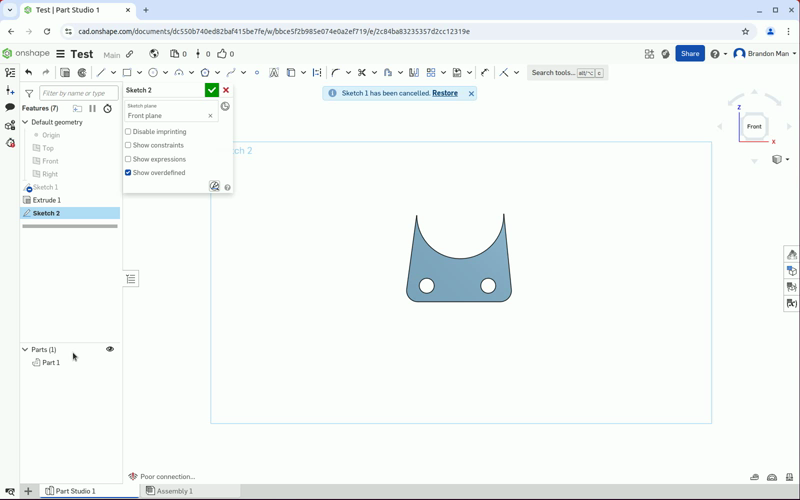
key(y)
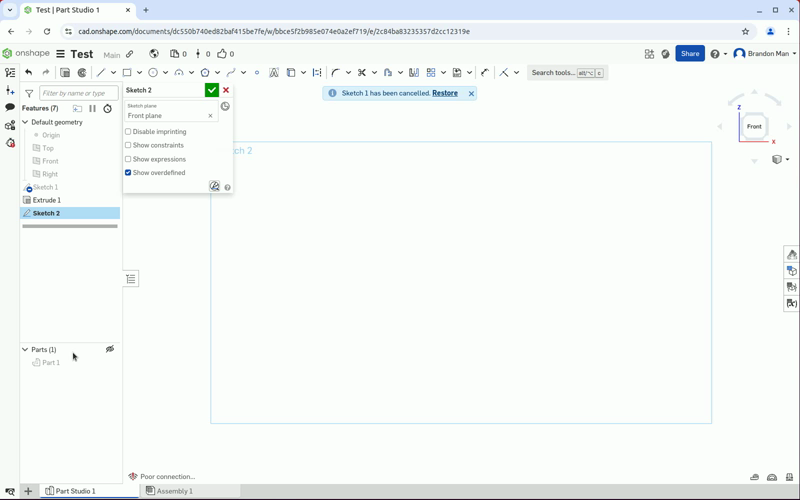
key(c)
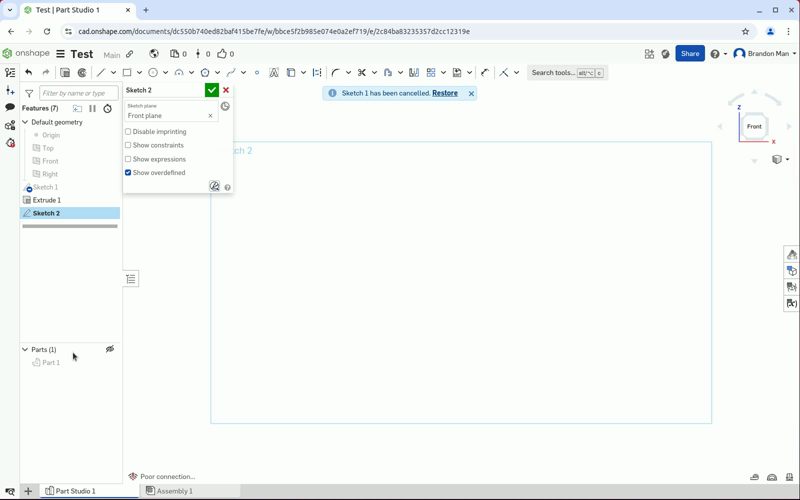
key_down(shift)
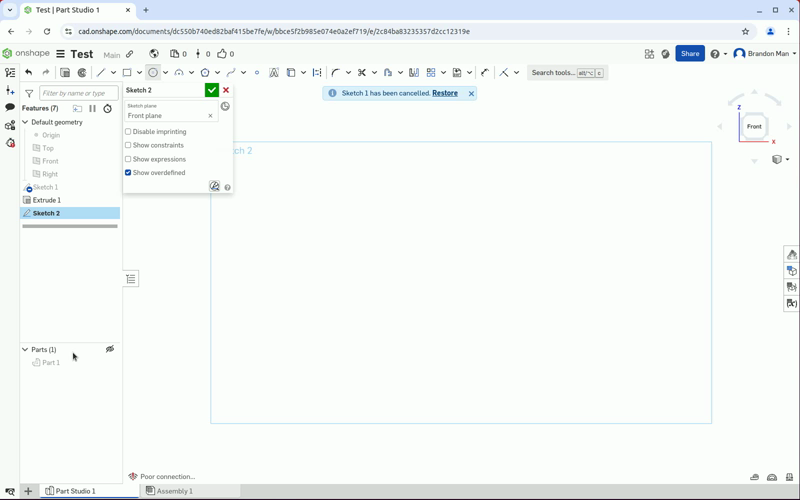
mouse_move(461, 213)
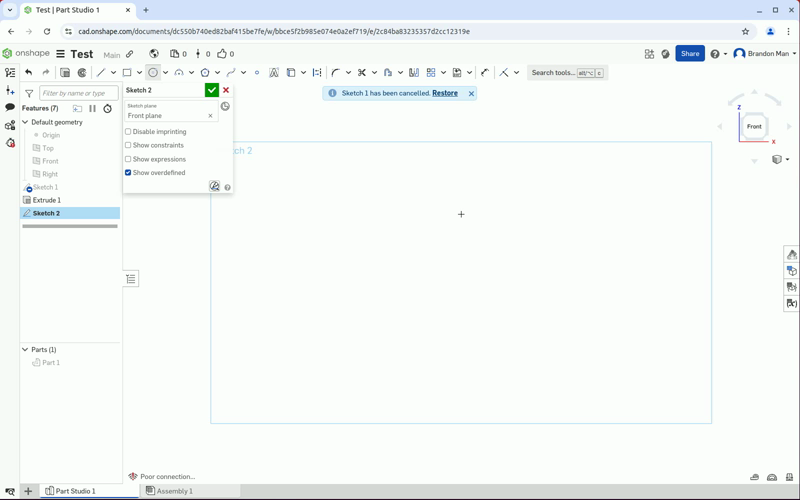
click(461, 213)
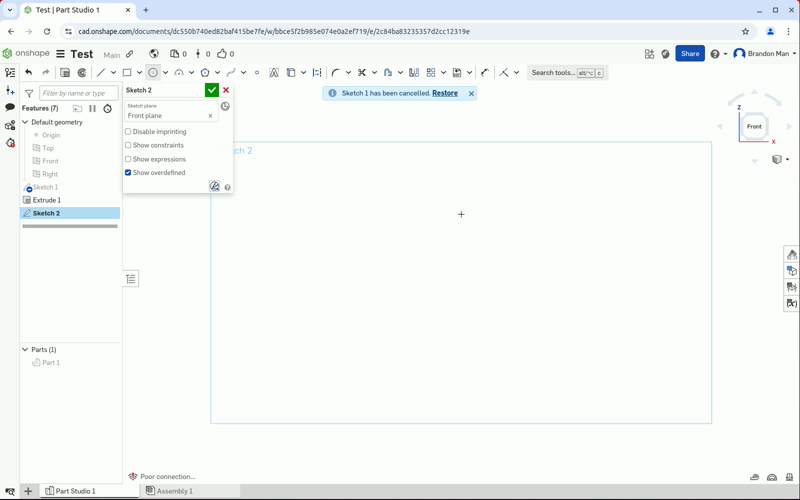
key_up(shift)
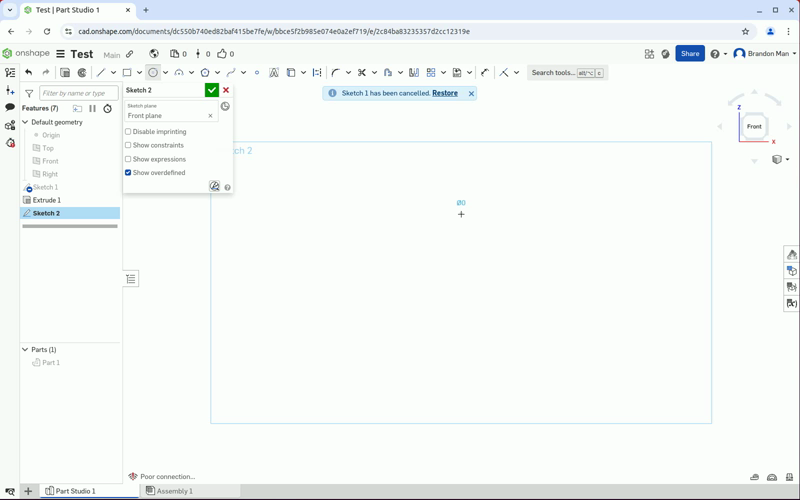
mouse_move(505, 213)
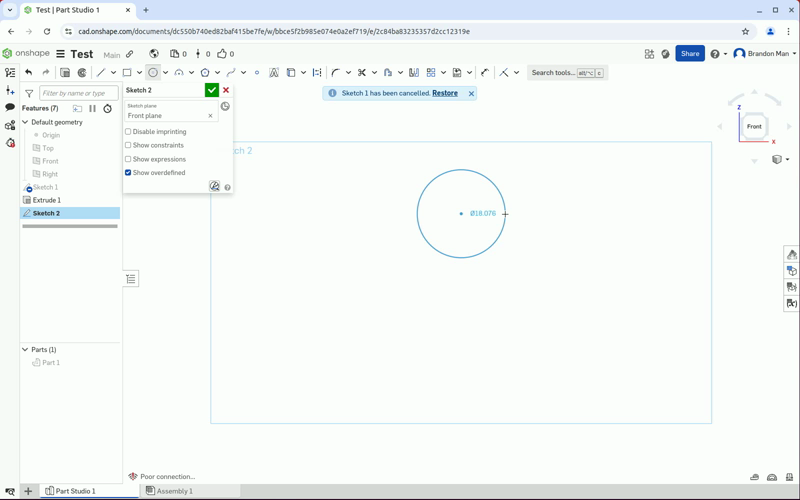
click(505, 213)
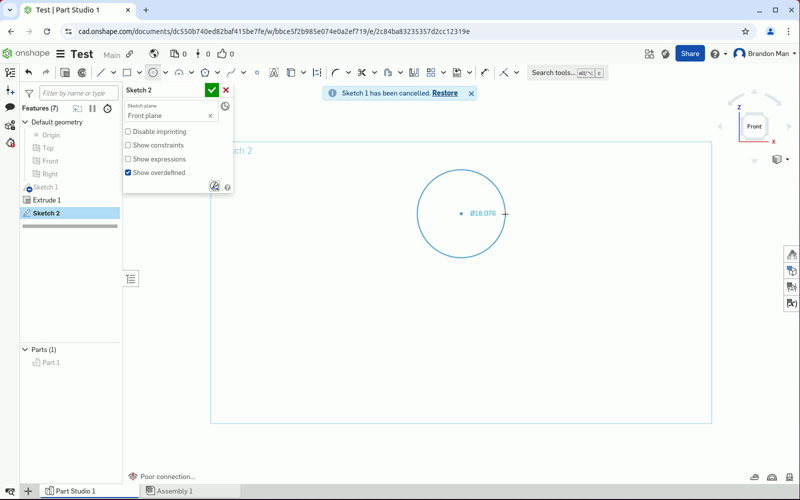
key(esc)
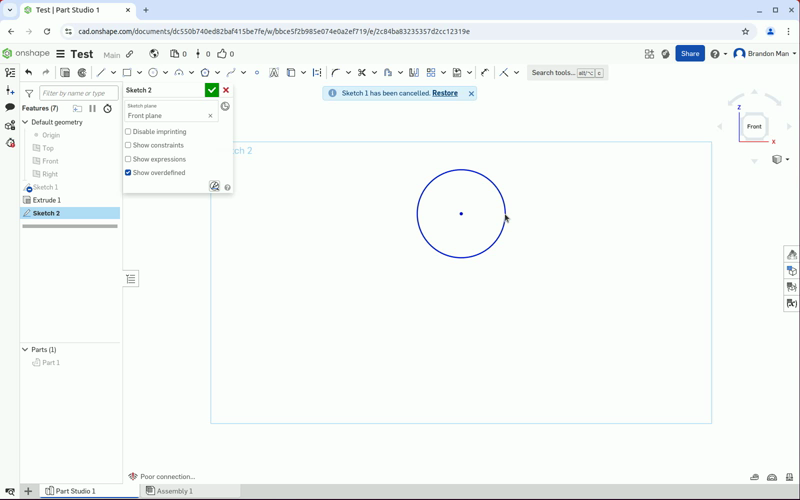
mouse_move(468, 210)
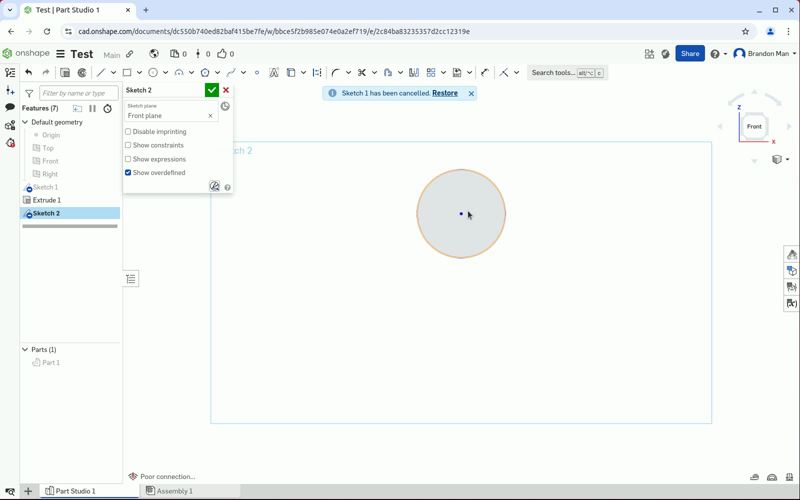
click(468, 210)
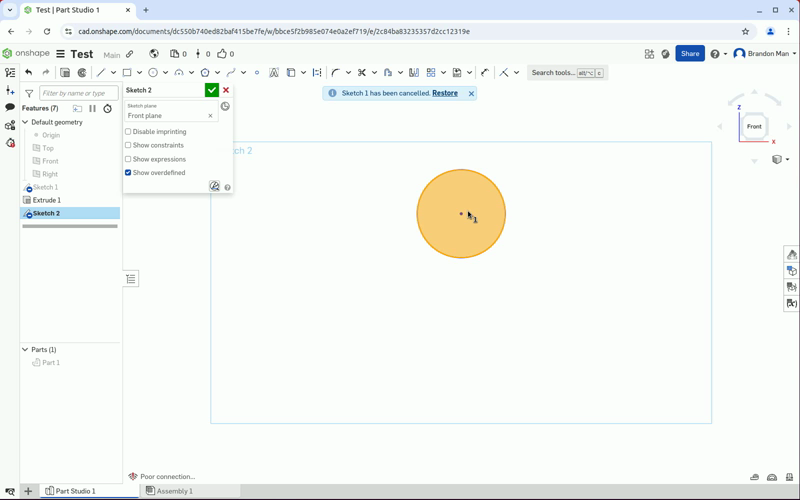
mouse_move(73, 352)
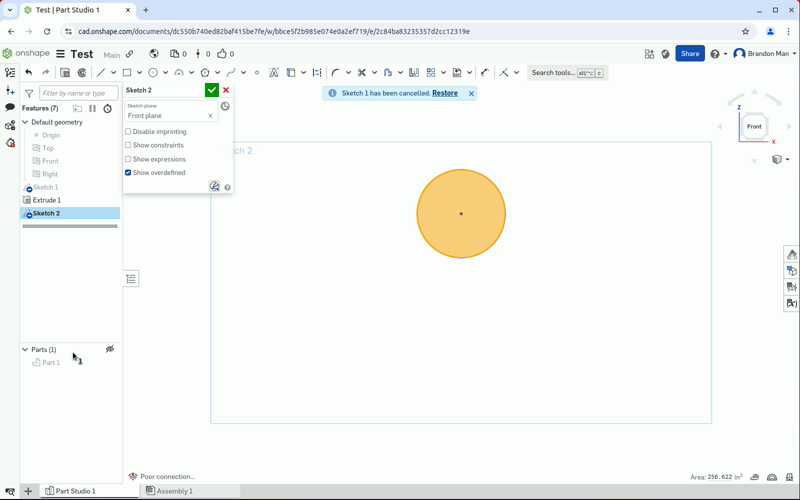
key(shift+y)
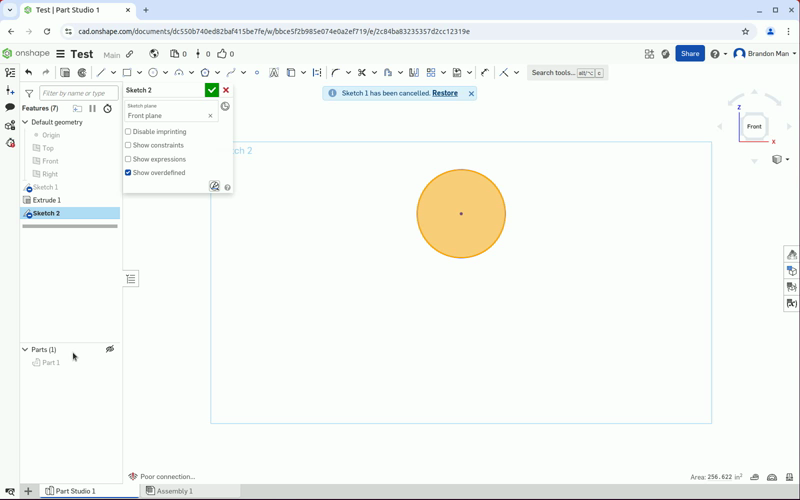
key(shift+e)
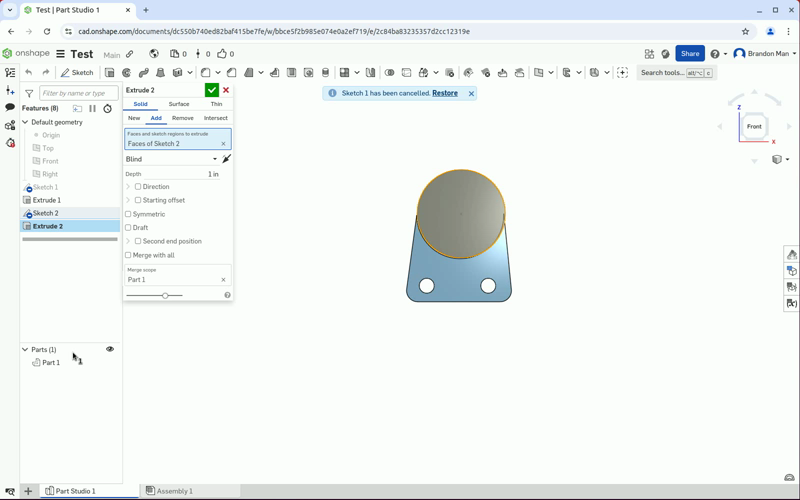
mouse_move(143, 106)
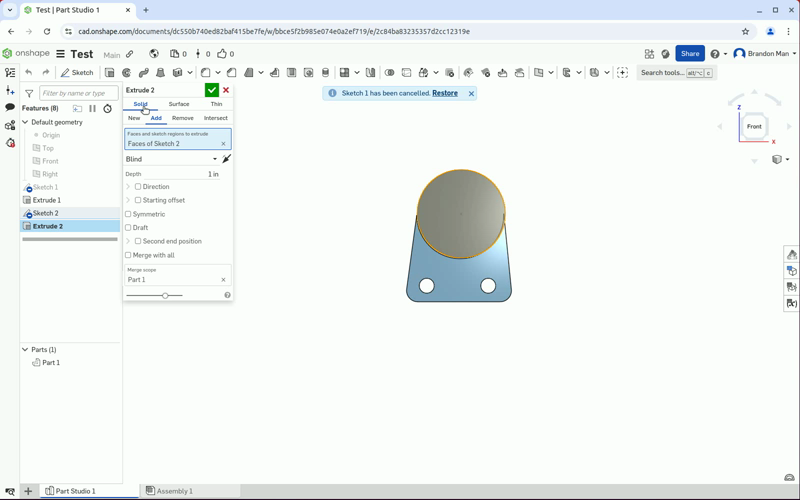
click(143, 106)
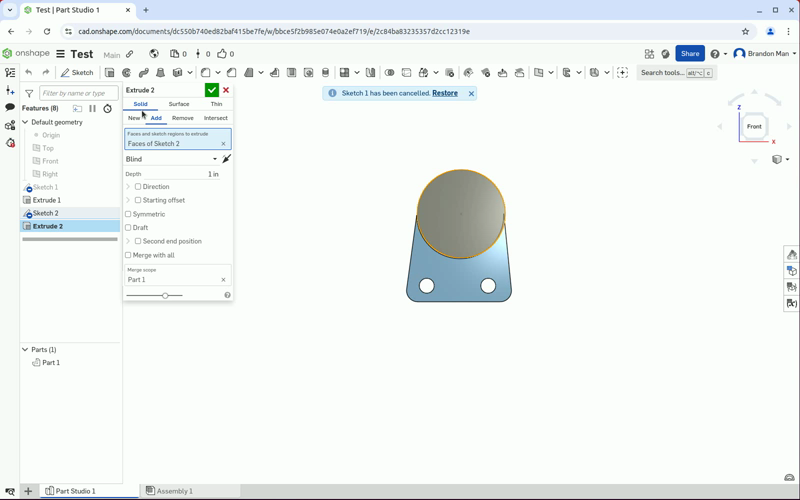
mouse_move(137, 120)
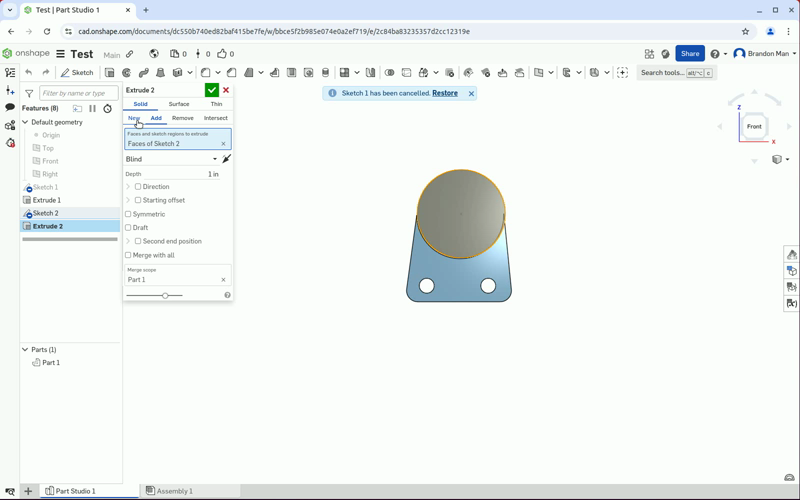
click(137, 120)
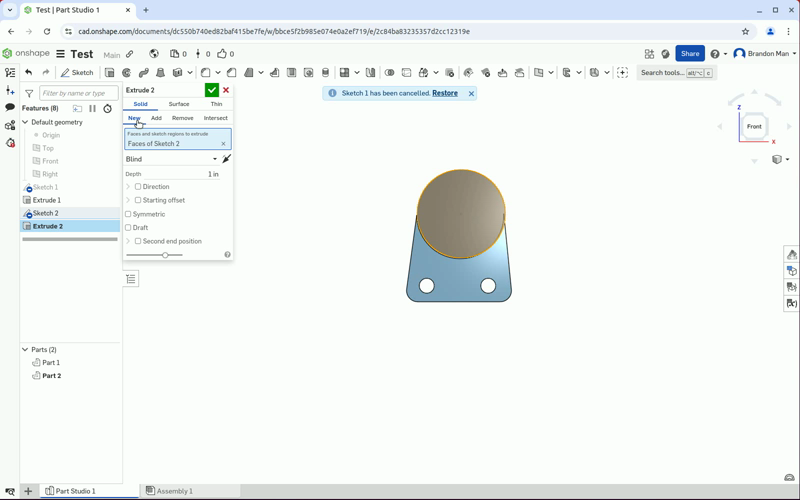
key(tab, 4)
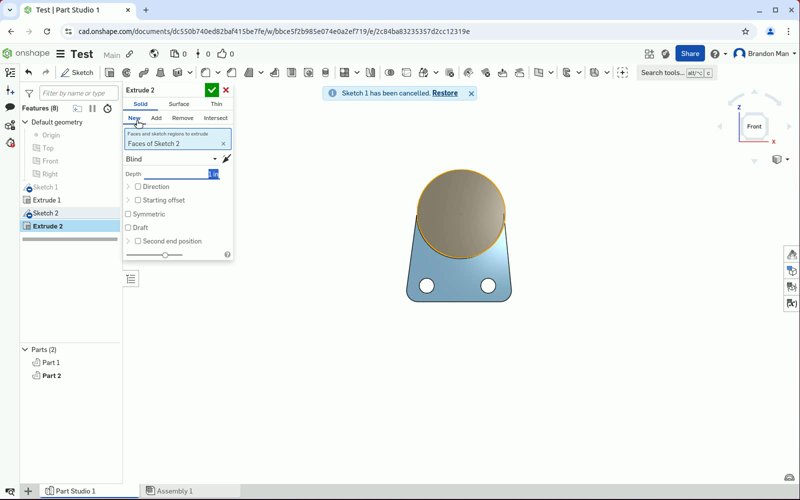
text(22.386)
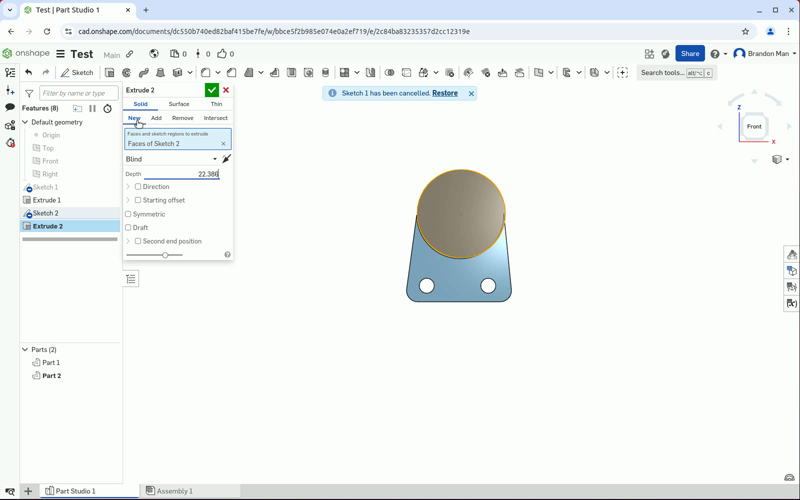
key(enter)
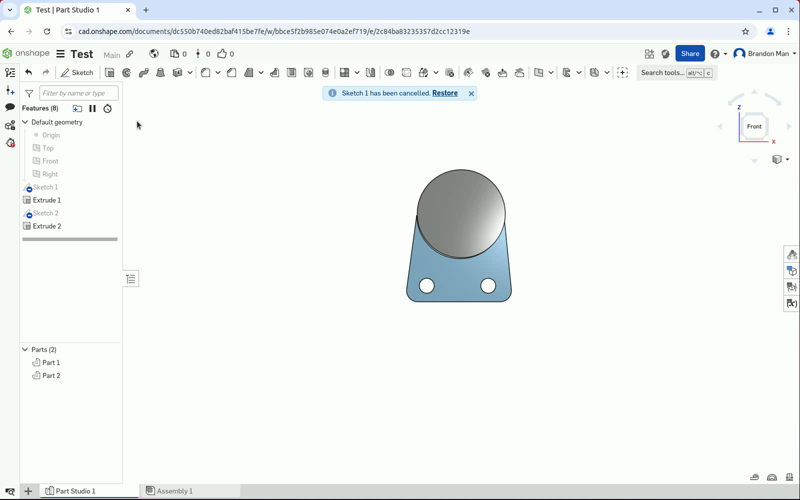
key(shift+h)
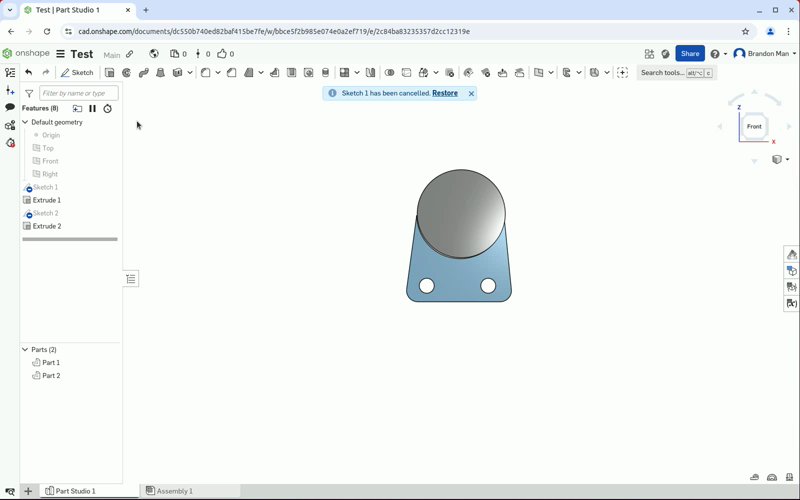
key(shift+h)
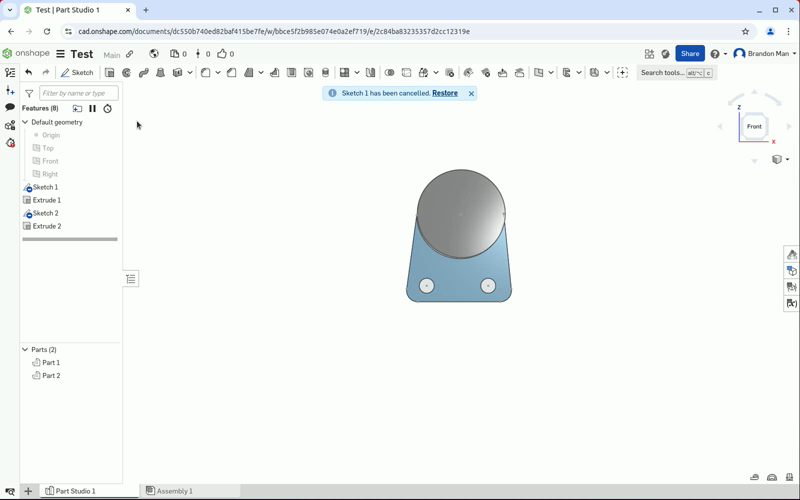
key(shift+7)
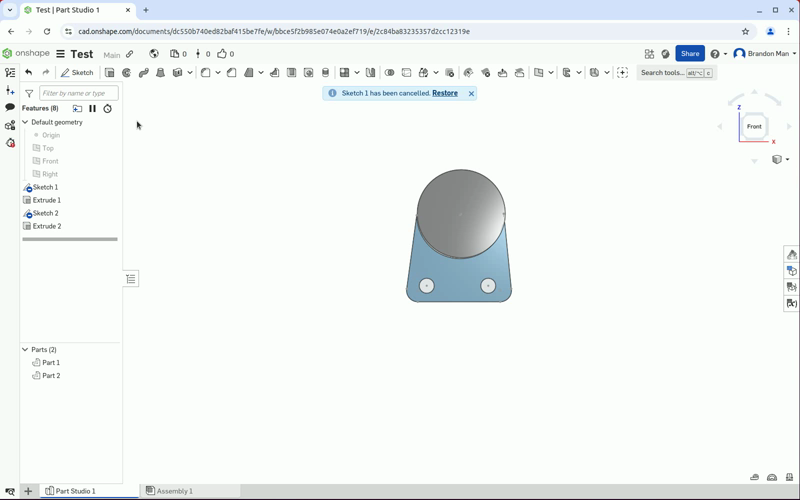
key(left, 2)
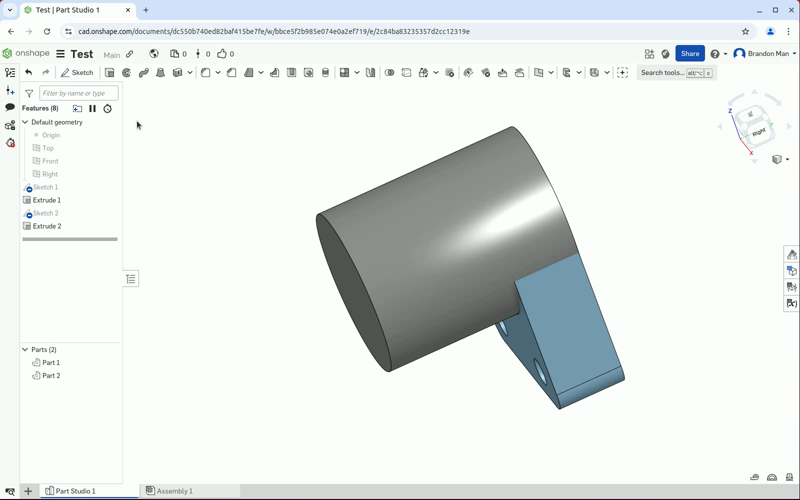
key(down, 2)
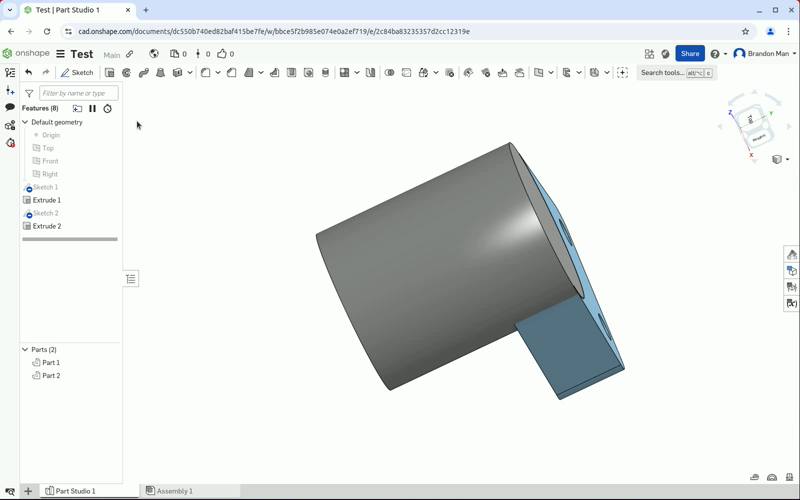
key(up, 2)
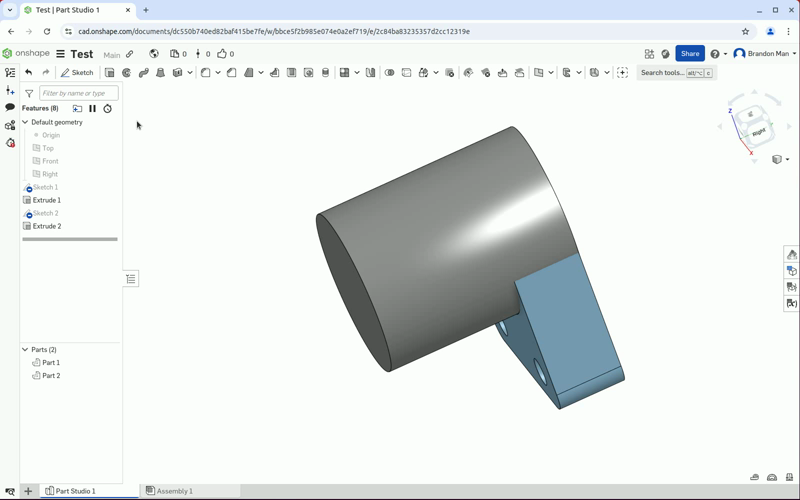
key(right, 2)
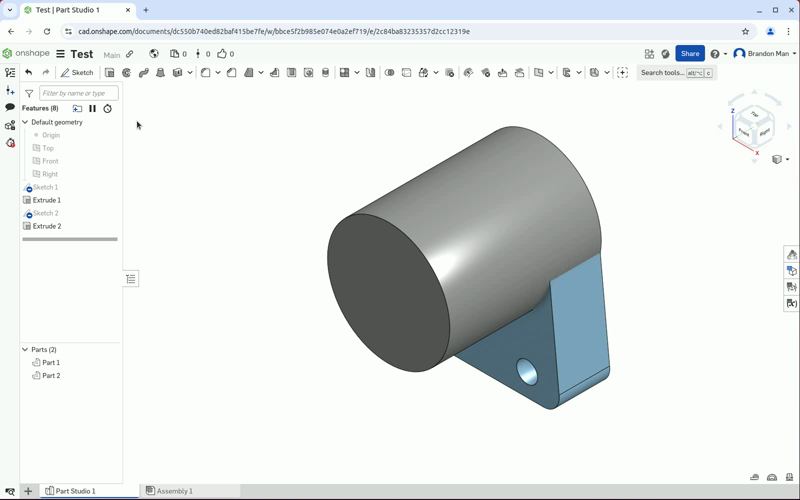
mouse_move(73, 189)
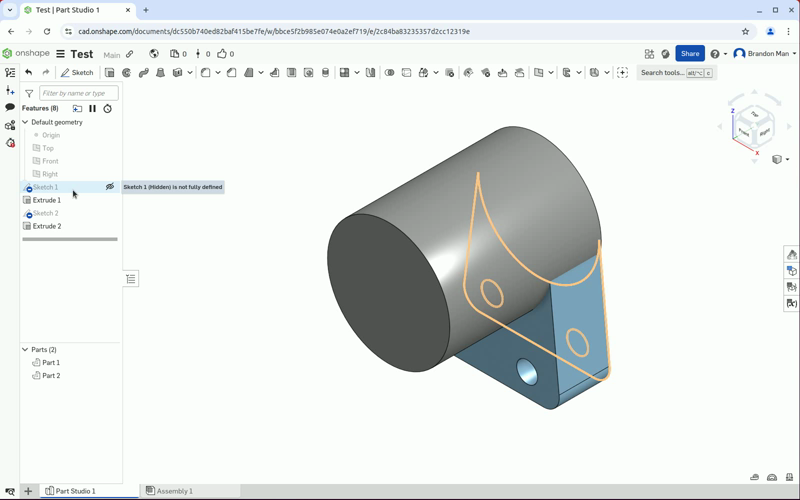
click(73, 189)